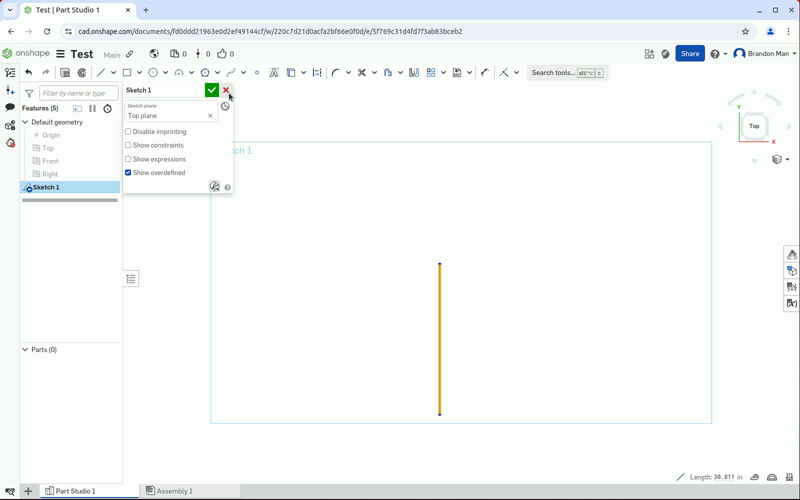
key(shift+h)
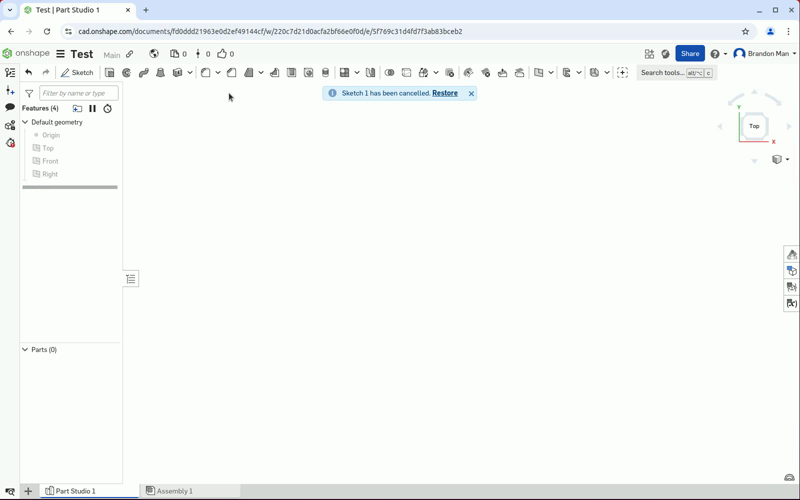
mouse_move(73, 352)
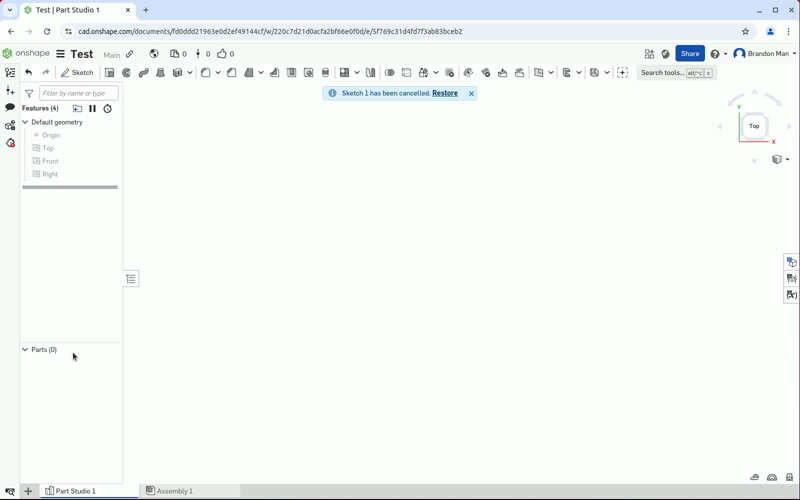
key(y)
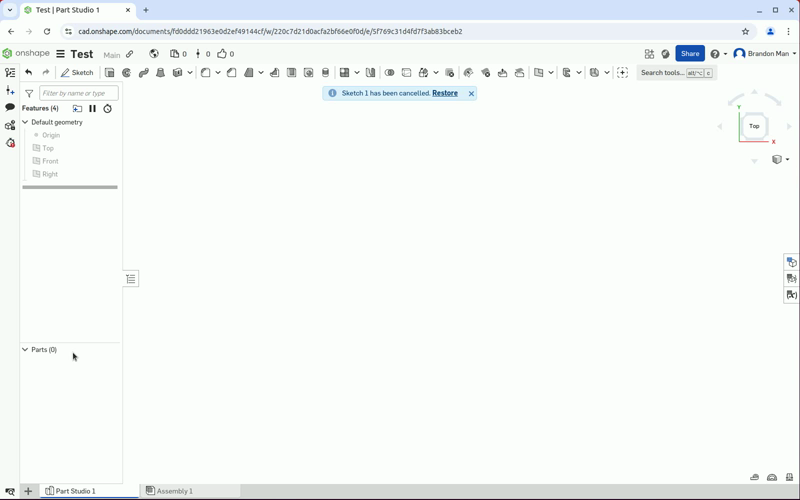
key(shift+p)
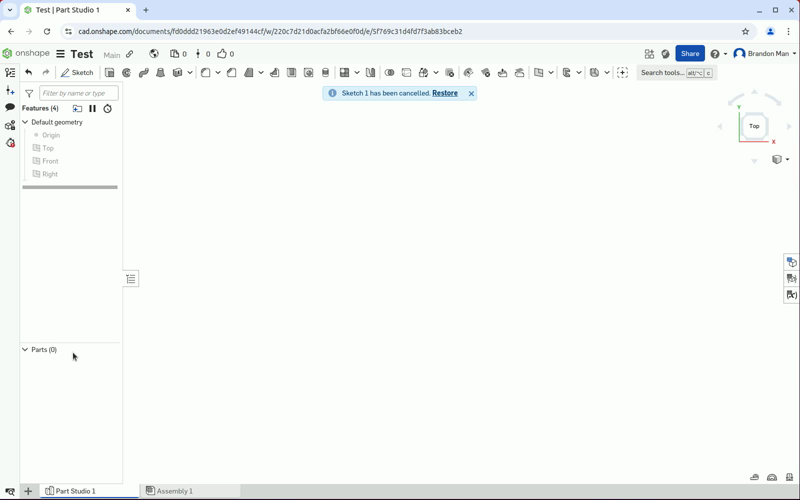
key(space)
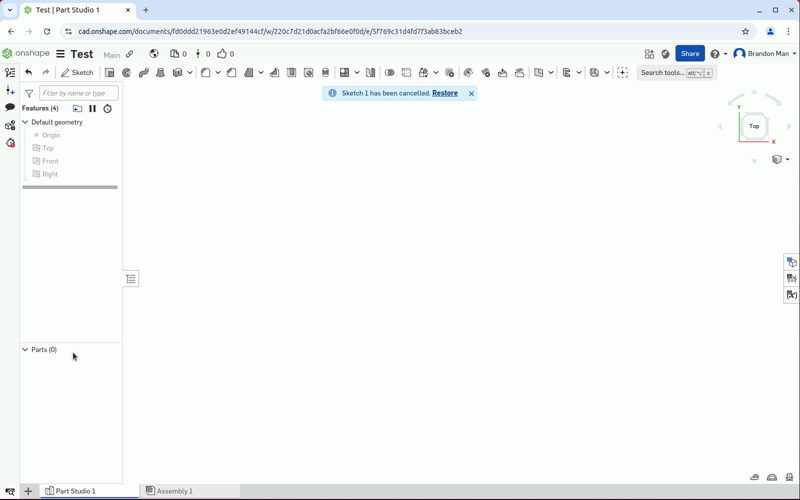
key_down(shift)
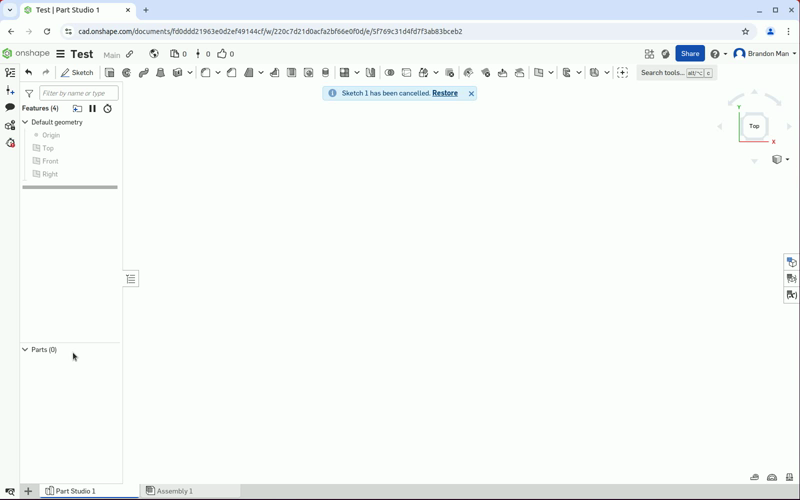
key(up)
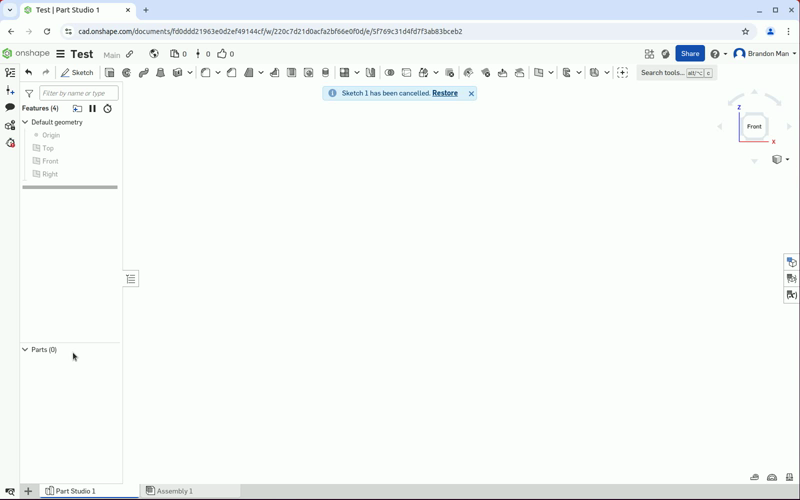
key_up(shift)
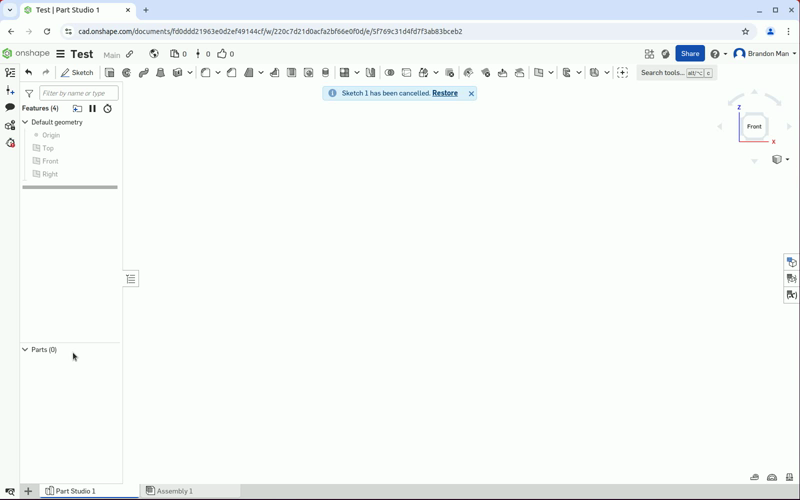
mouse_move(73, 352)
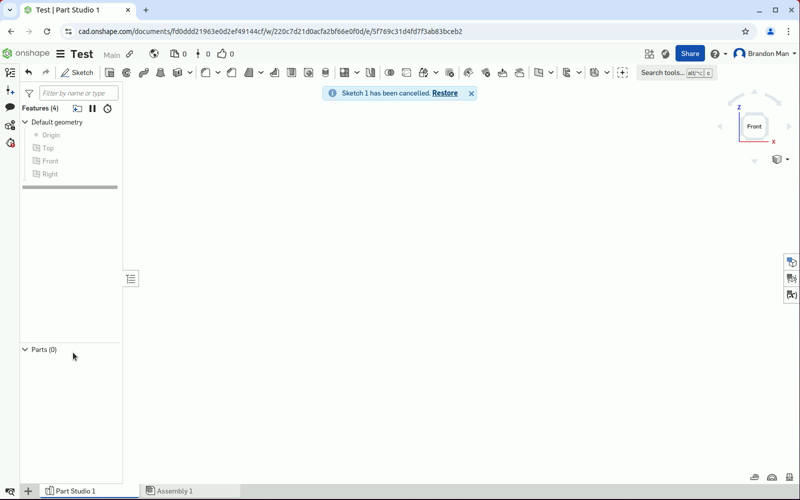
key(shift+y)
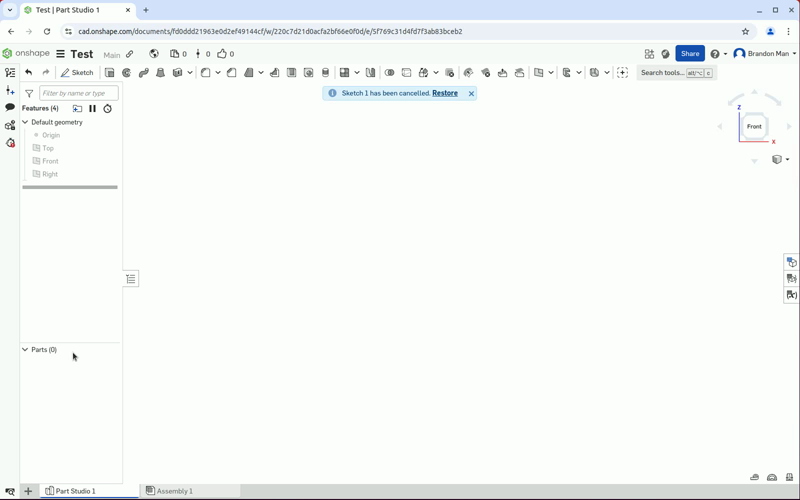
key(shift+s)
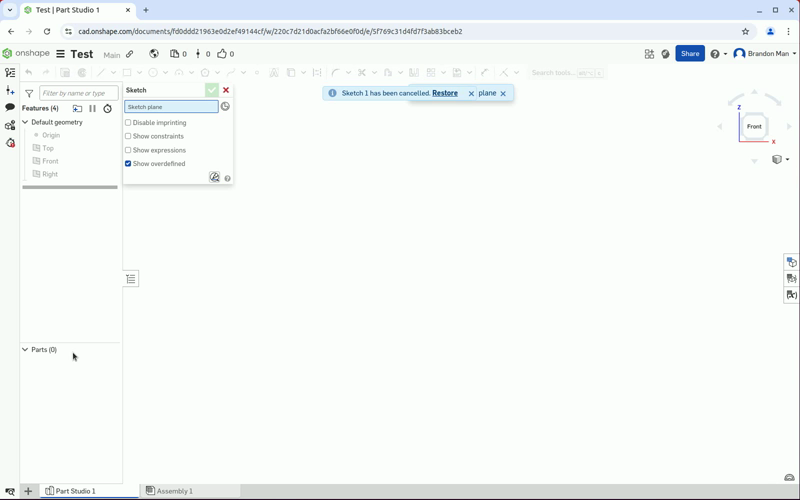
mouse_move(73, 163)
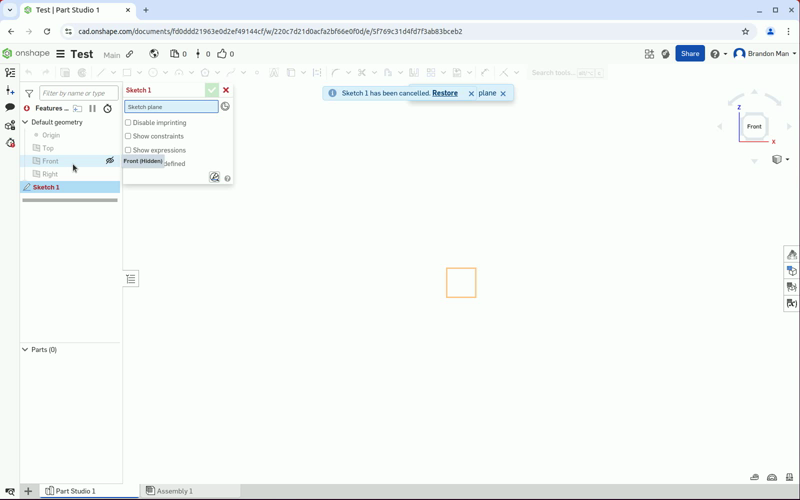
click(73, 163)
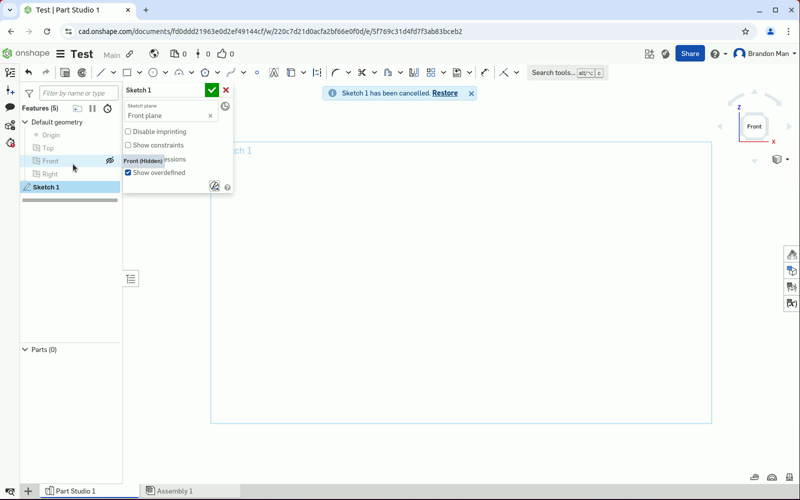
mouse_move(73, 352)
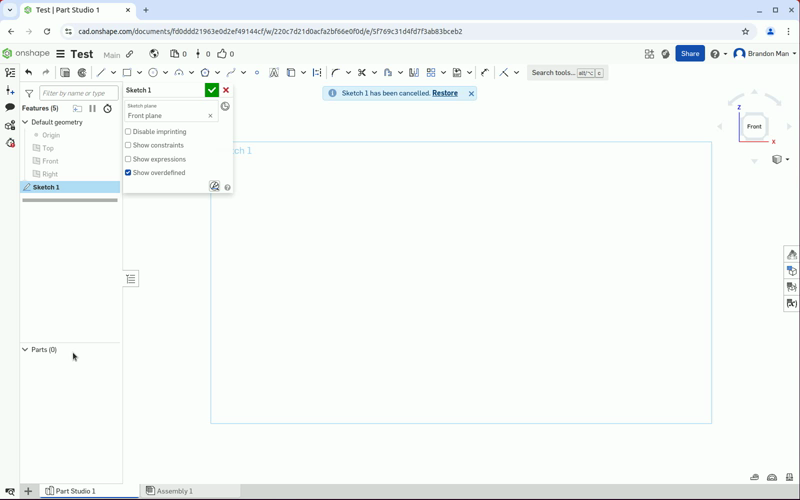
key(y)
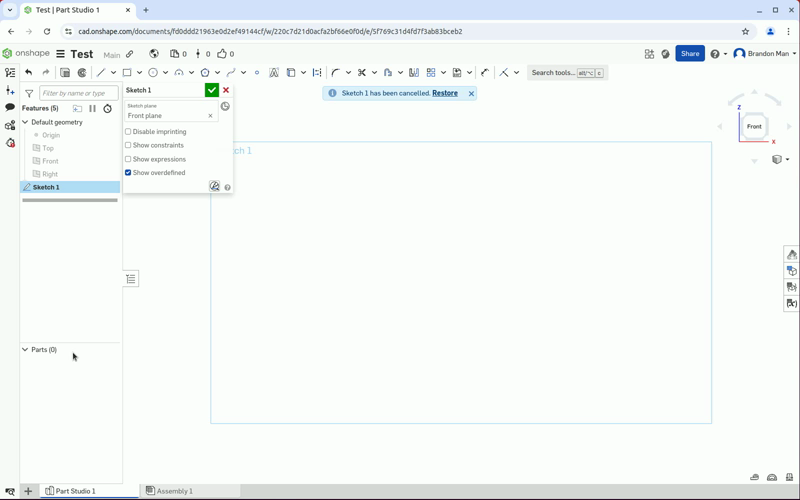
key(l)
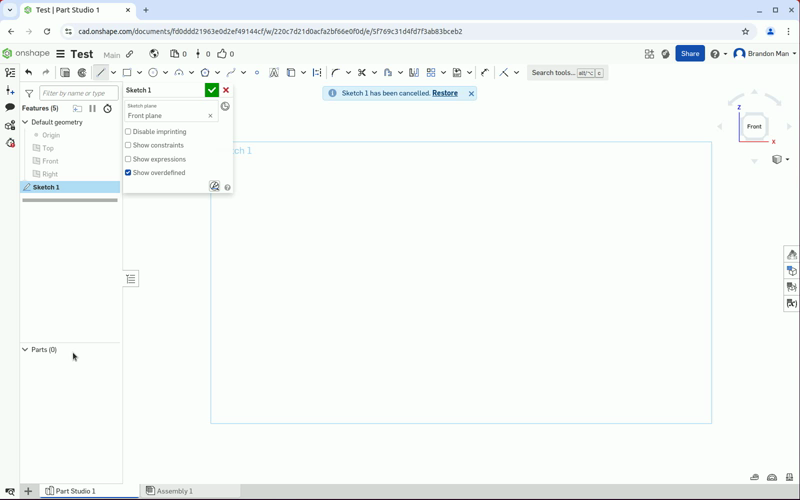
key_down(shift)
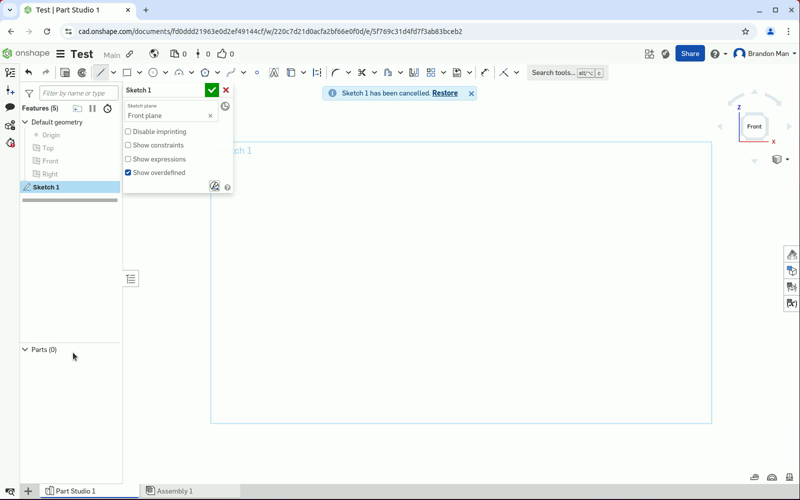
mouse_move(460, 282)
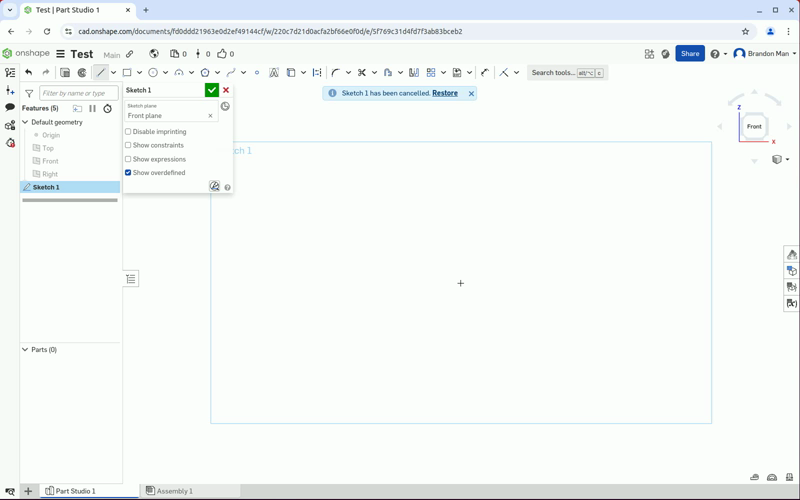
click(460, 282)
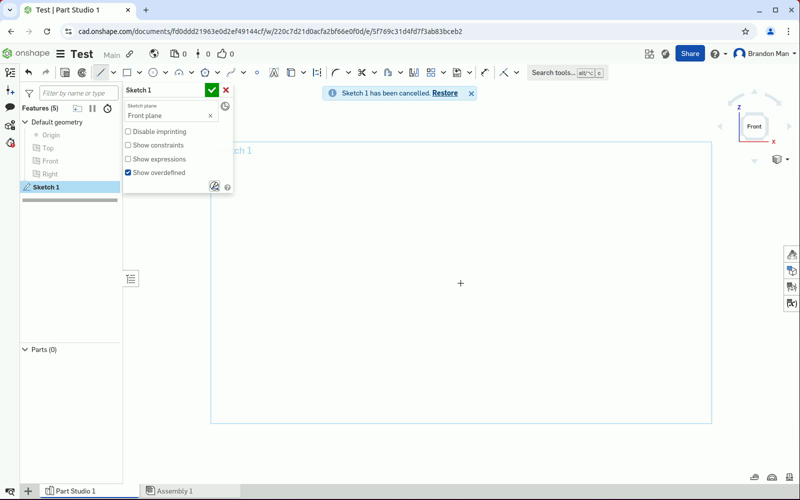
key_up(shift)
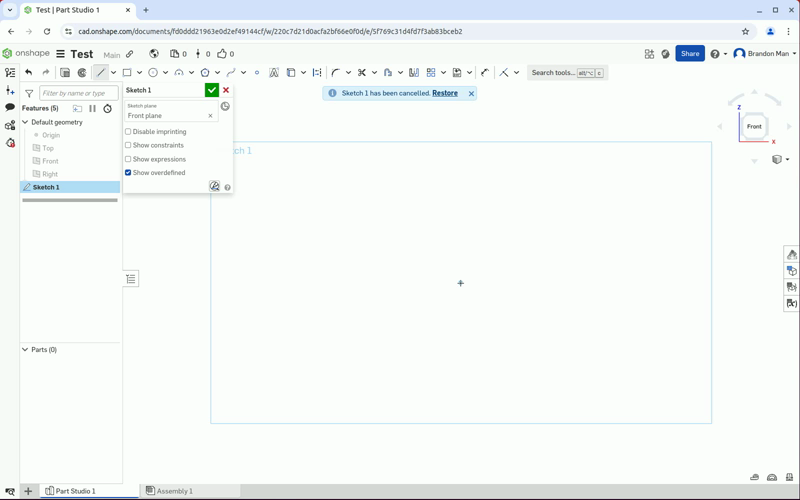
key_down(shift)
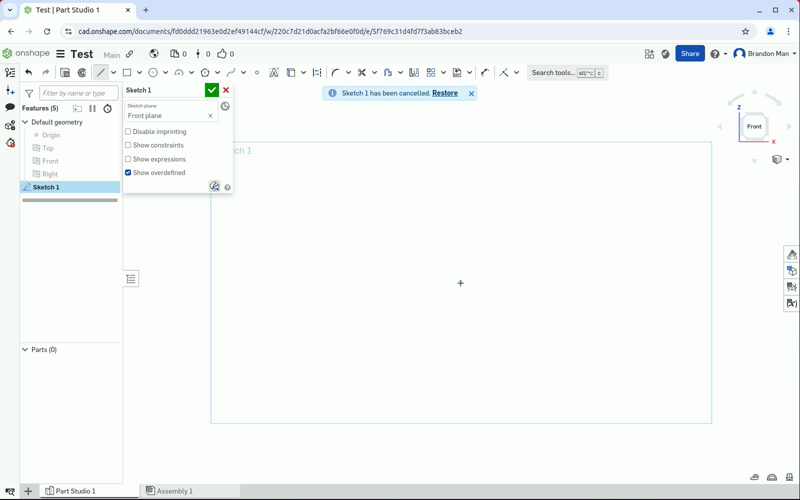
mouse_move(573, 282)
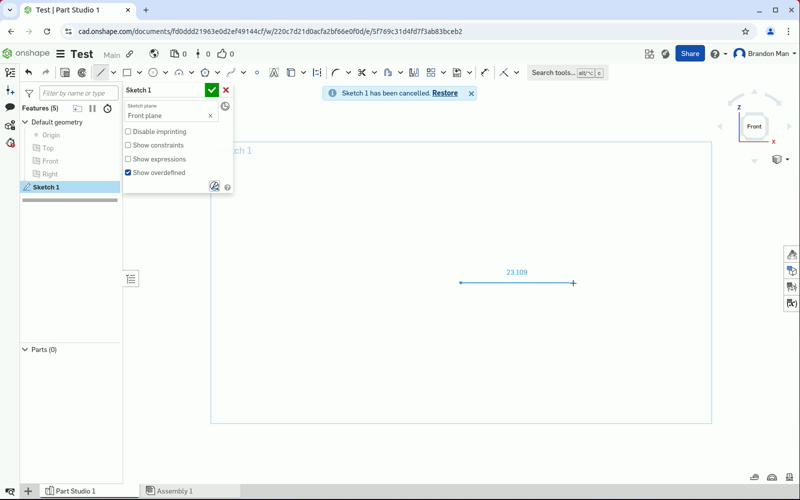
click(573, 282)
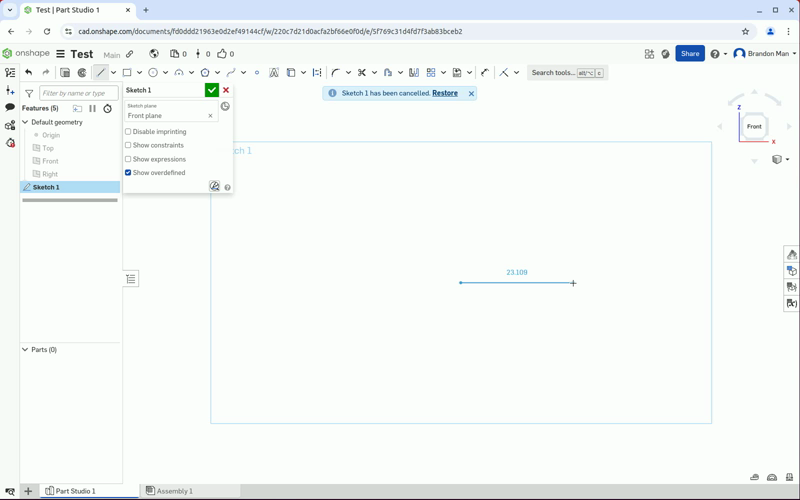
key_up(shift)
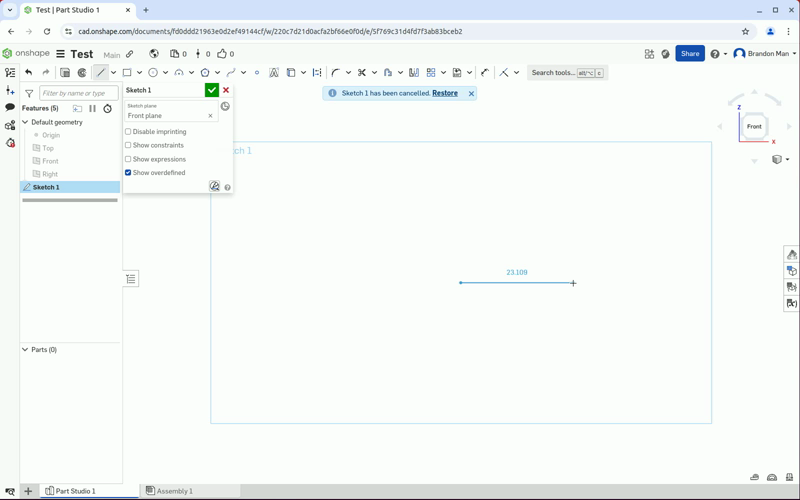
key_down(shift)
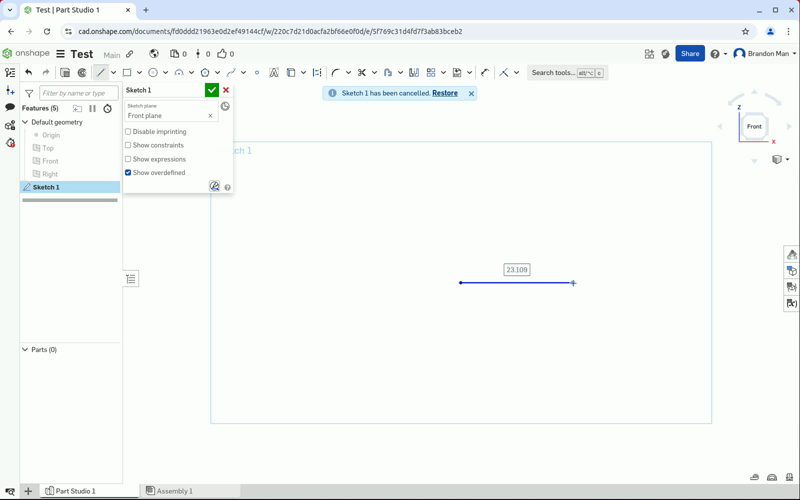
mouse_move(573, 170)
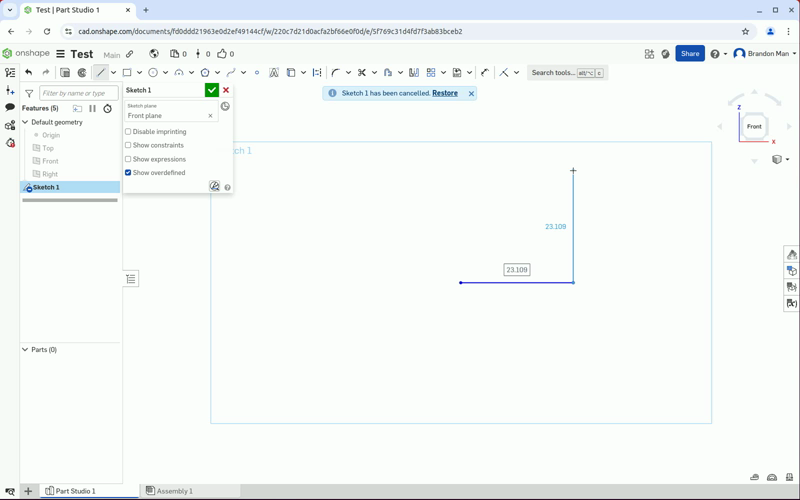
click(573, 170)
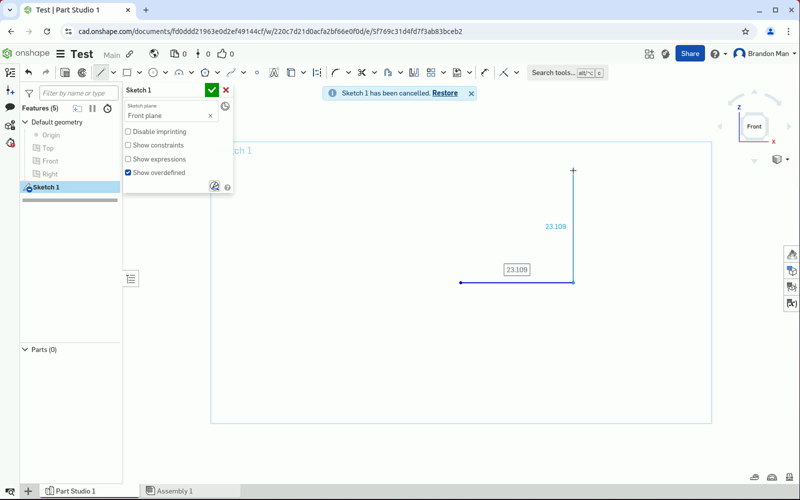
key_up(shift)
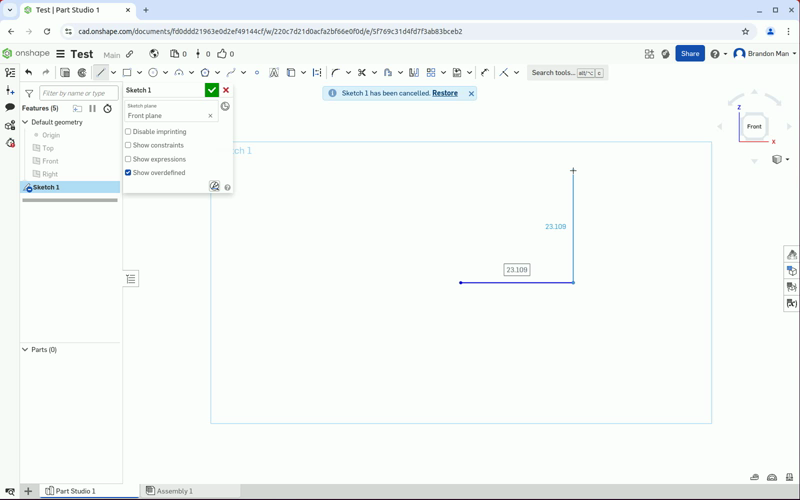
key_down(shift)
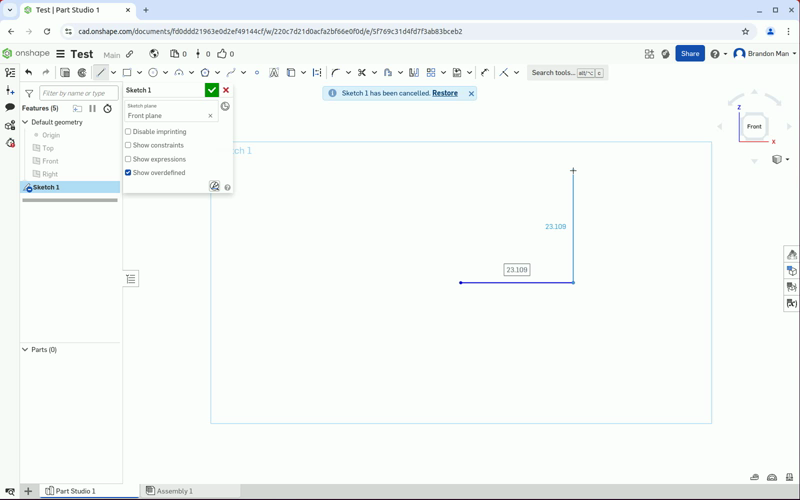
mouse_move(460, 170)
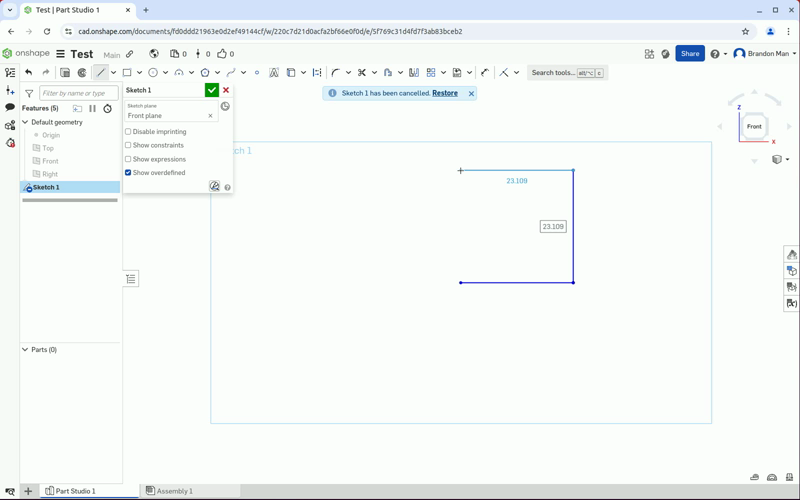
click(460, 170)
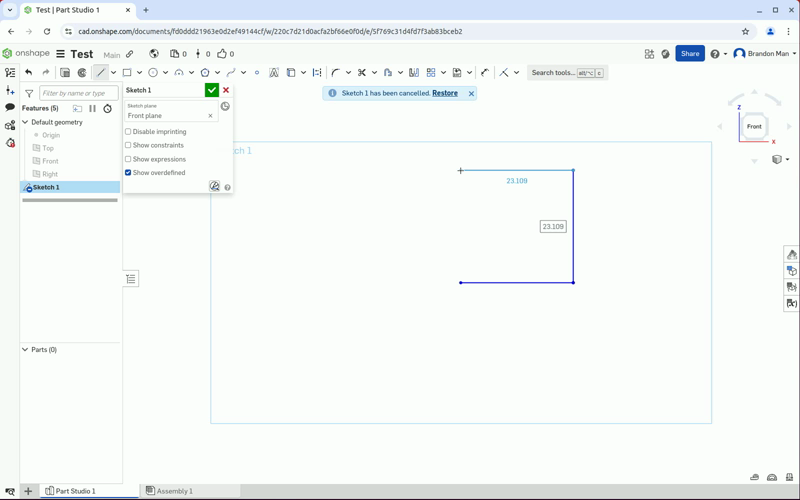
key_up(shift)
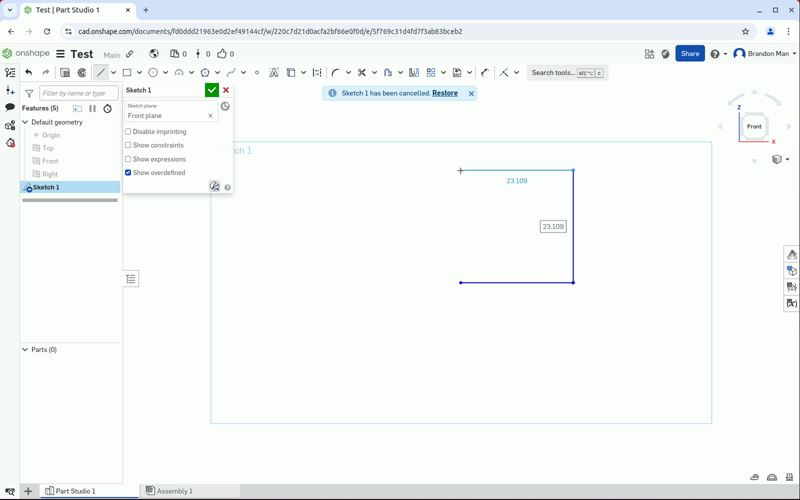
key_down(shift)
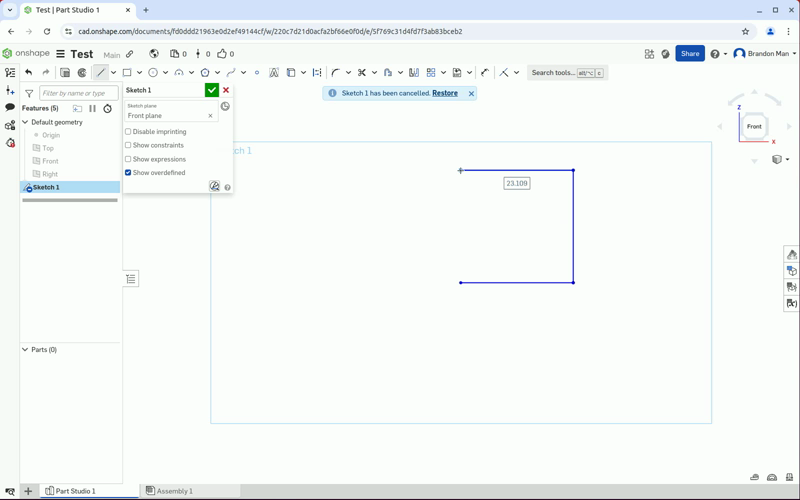
mouse_move(460, 282)
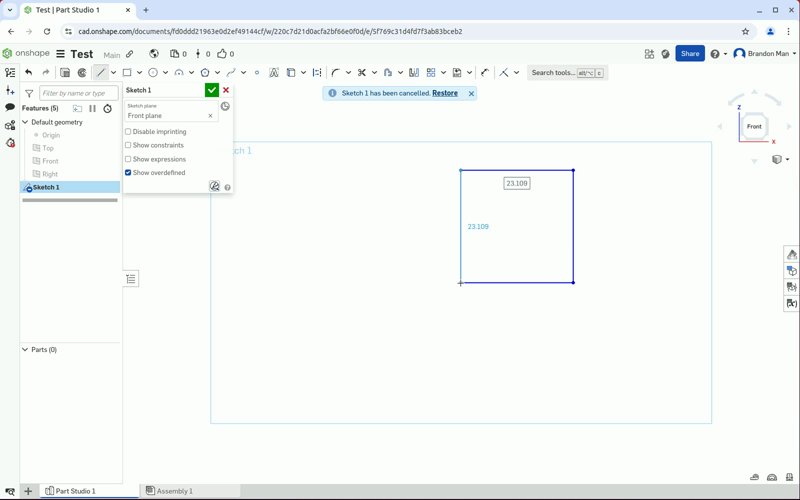
key_up(shift)
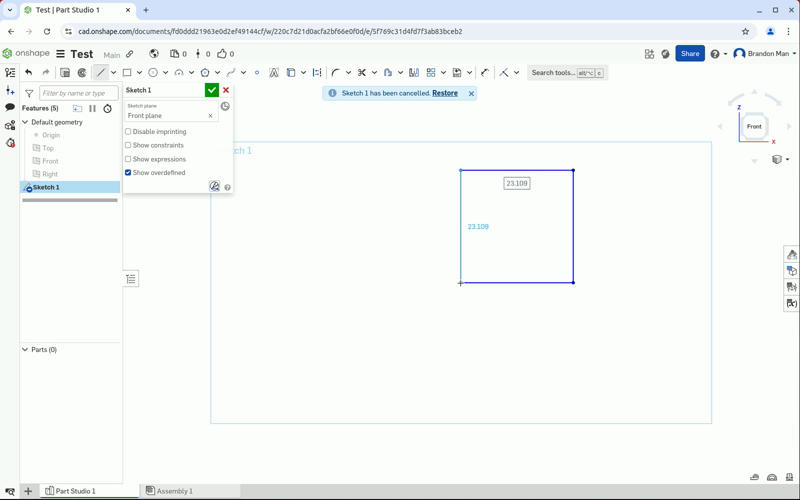
click(460, 282)
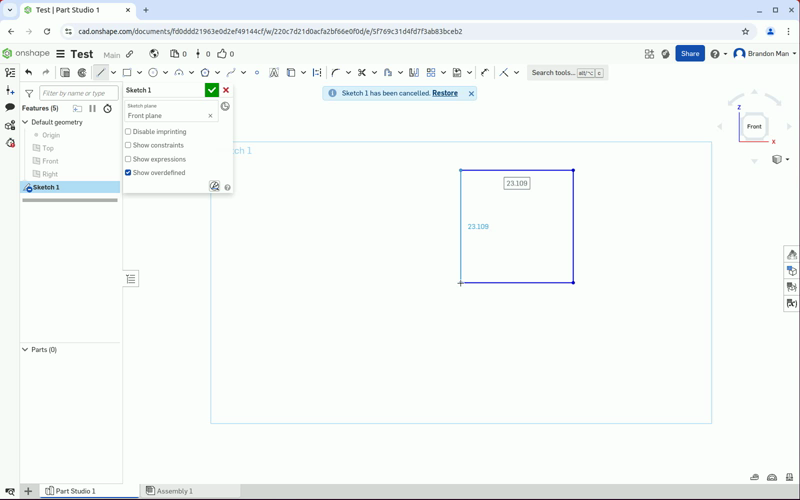
key(esc)
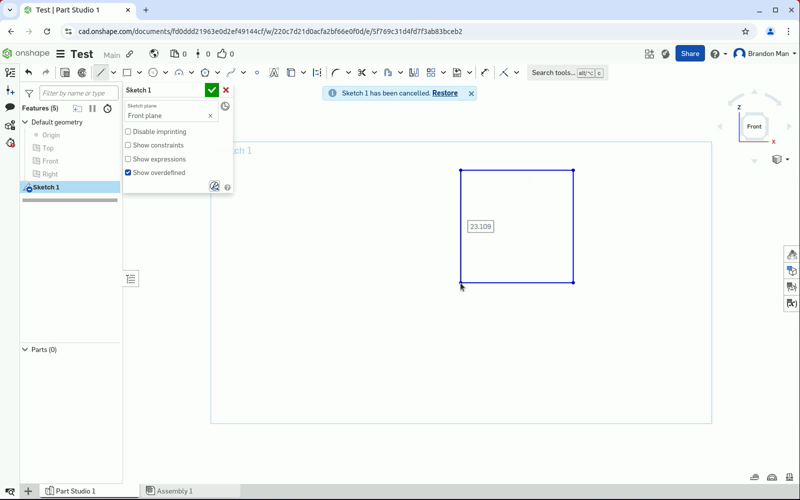
mouse_move(545, 197)
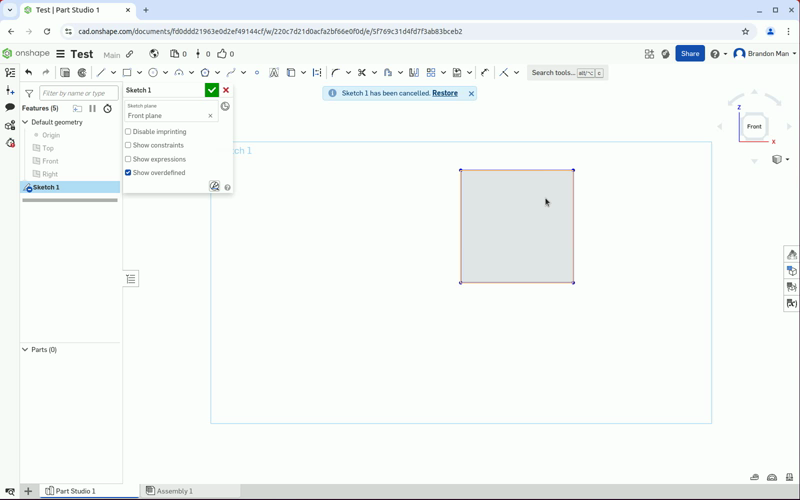
click(545, 197)
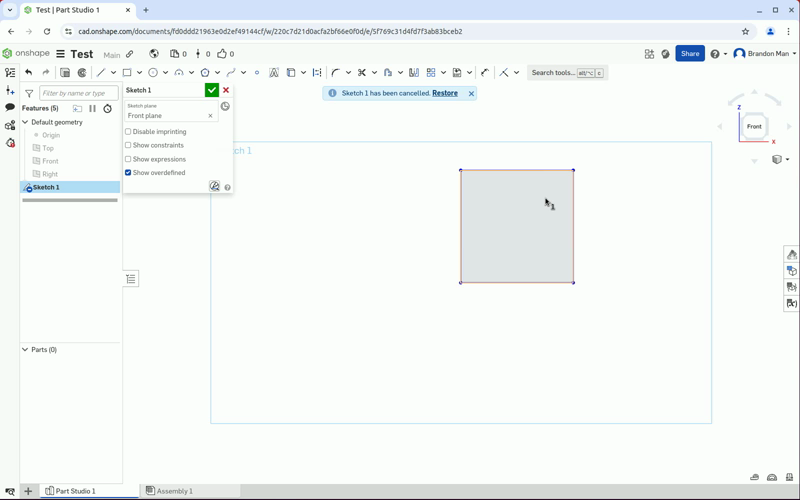
mouse_move(73, 352)
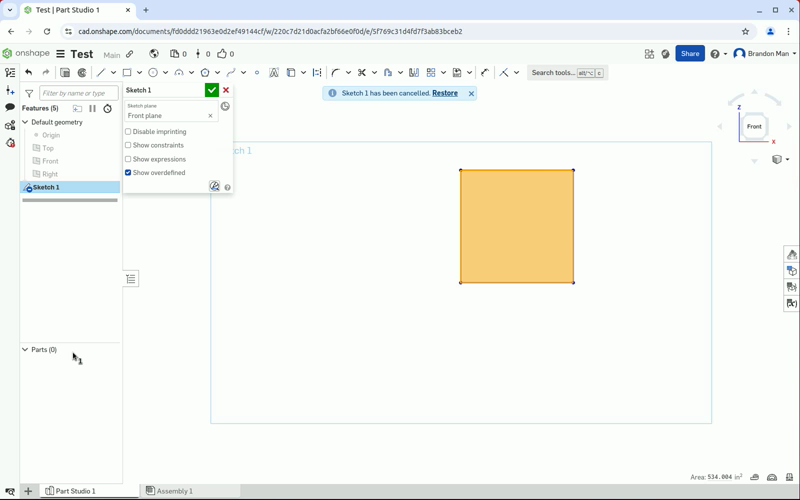
key(shift+y)
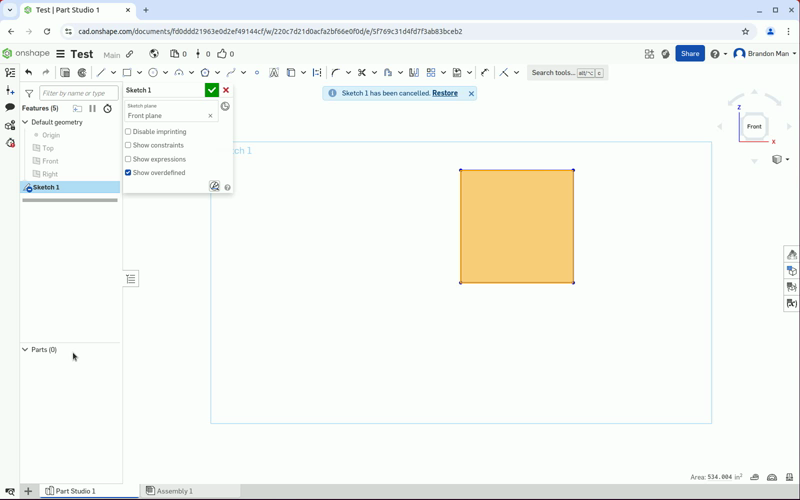
key(shift+e)
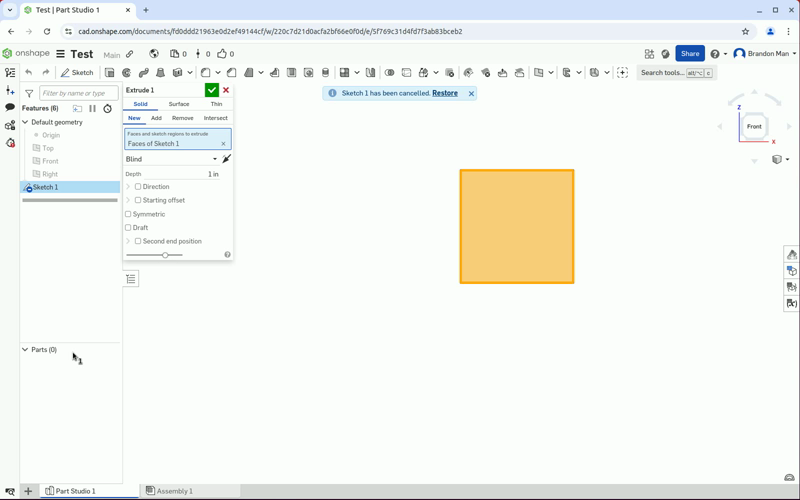
mouse_move(143, 106)
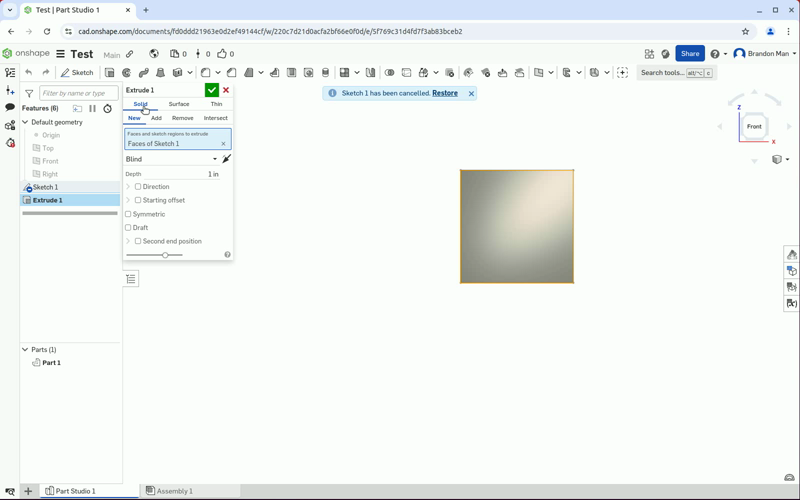
click(143, 106)
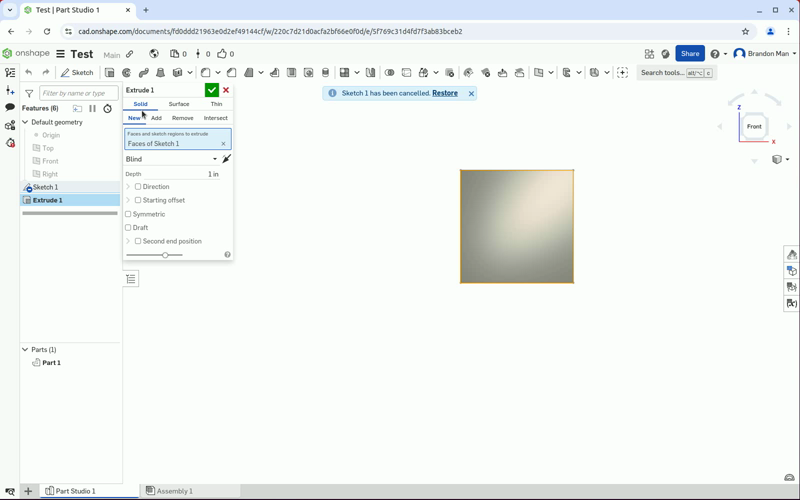
mouse_move(137, 120)
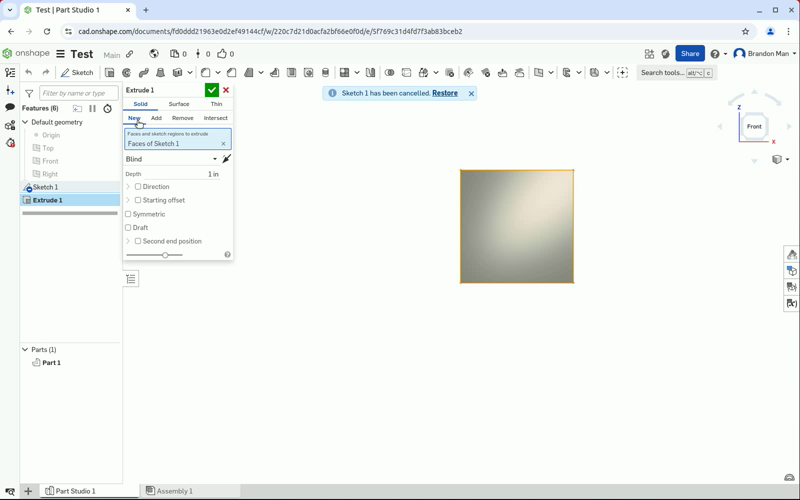
click(137, 120)
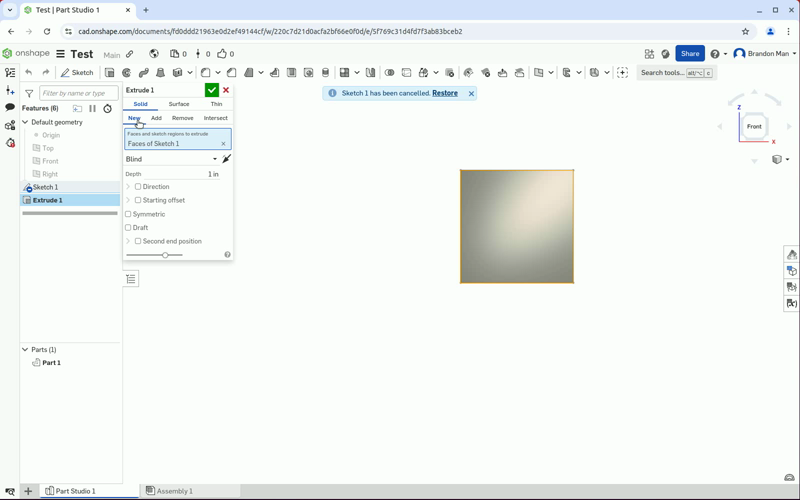
key(tab, 4)
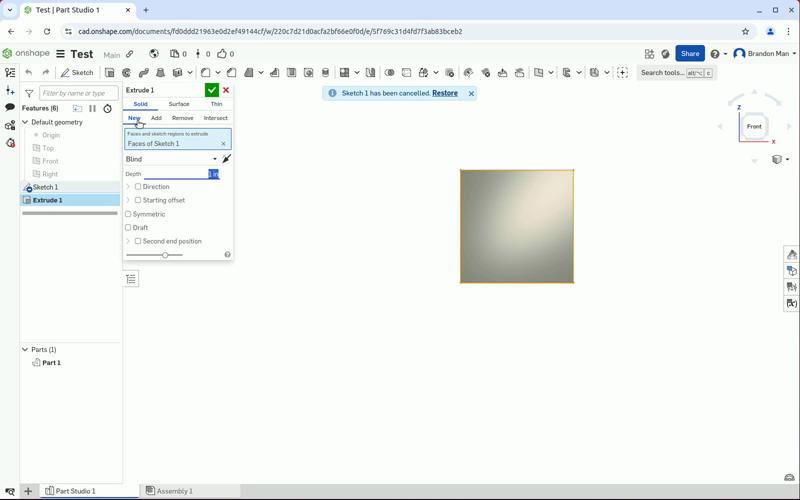
text(1.204)
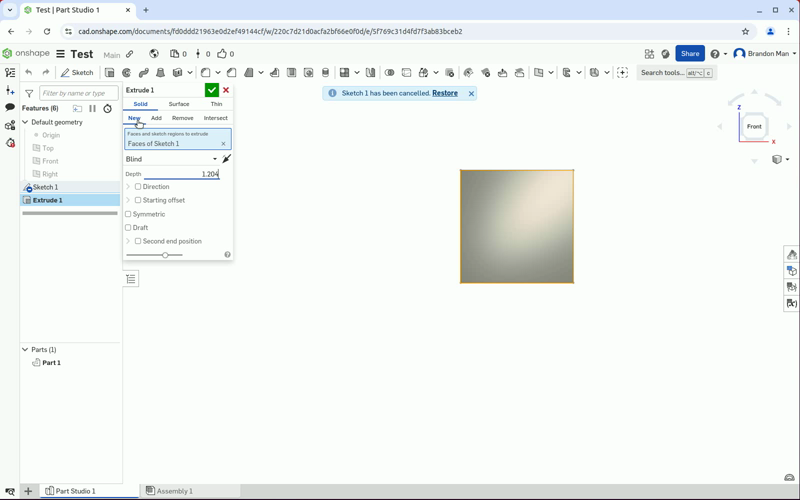
key(enter)
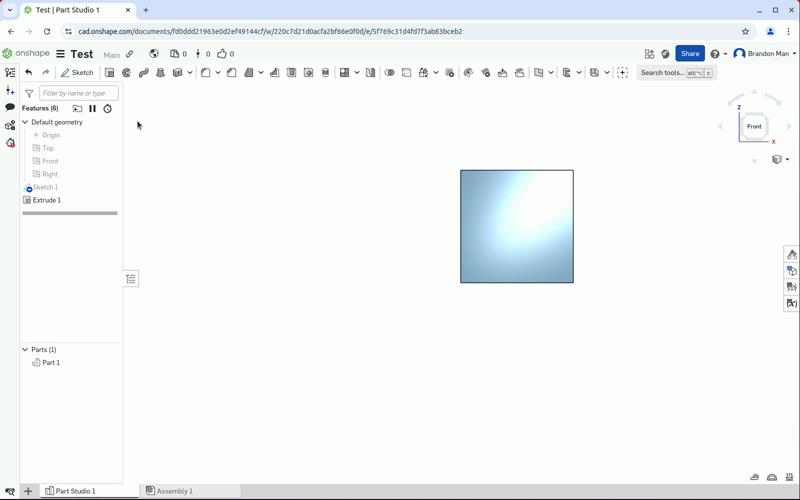
key(shift+h)
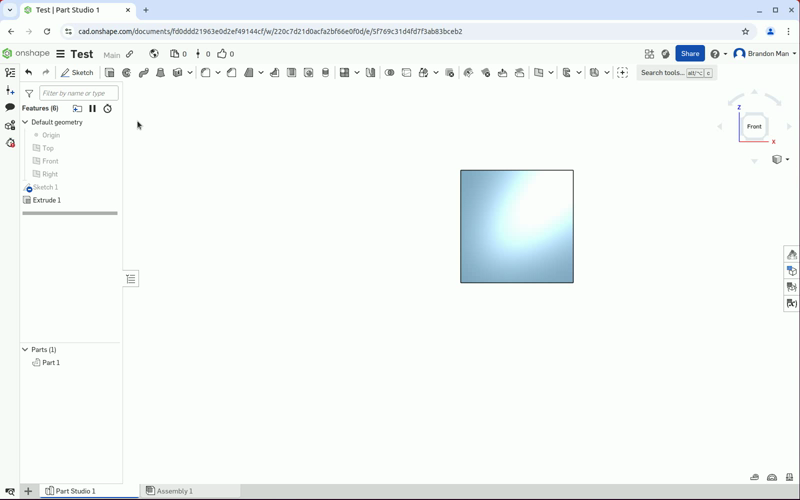
key(shift+h)
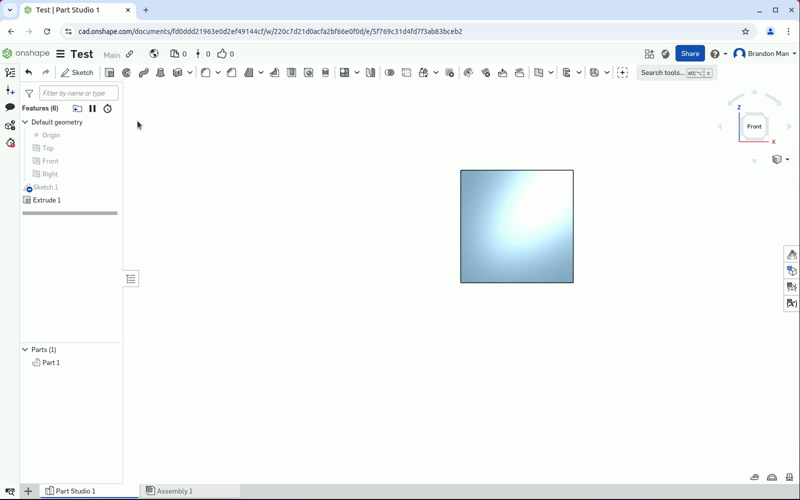
mouse_move(73, 189)
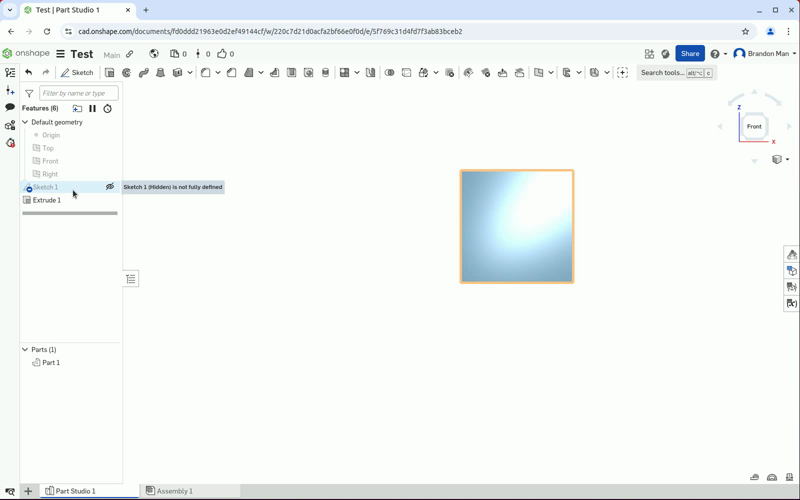
click(73, 189)
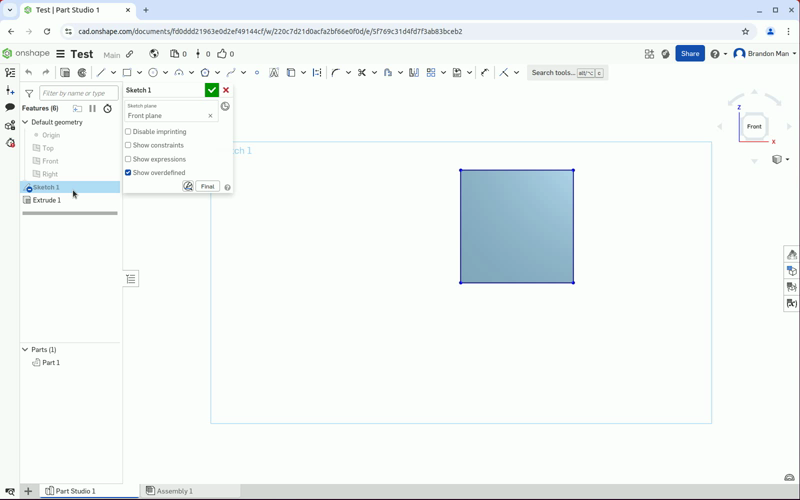
mouse_move(229, 92)
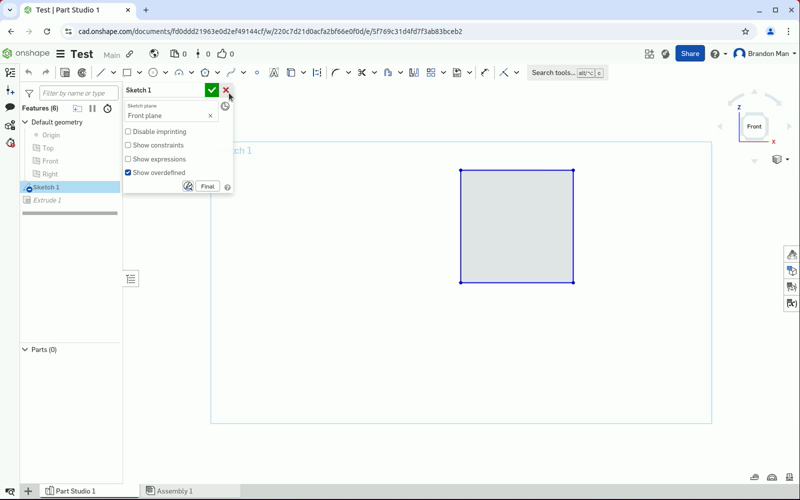
click(229, 92)
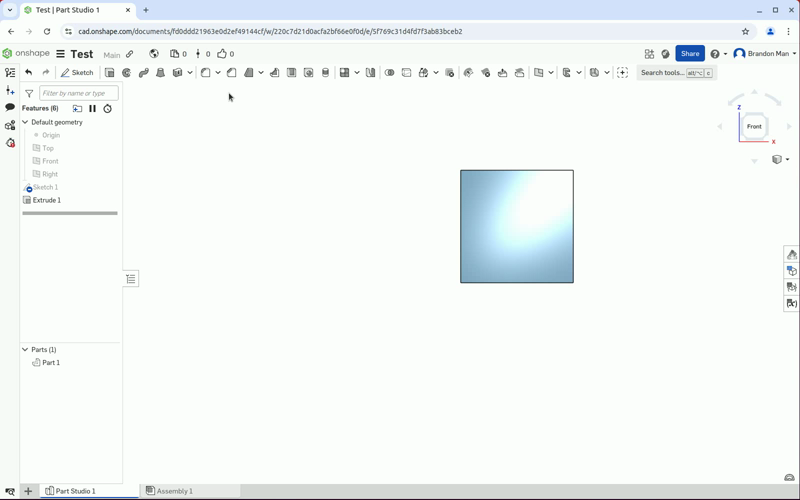
mouse_move(541, 75)
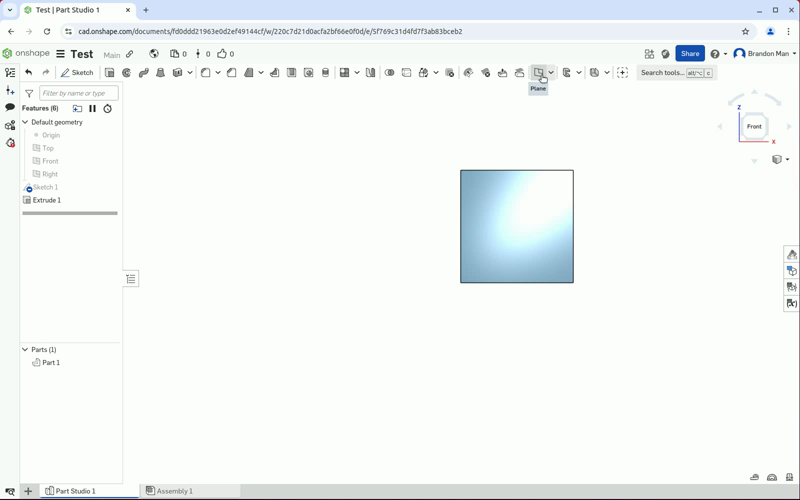
click(541, 75)
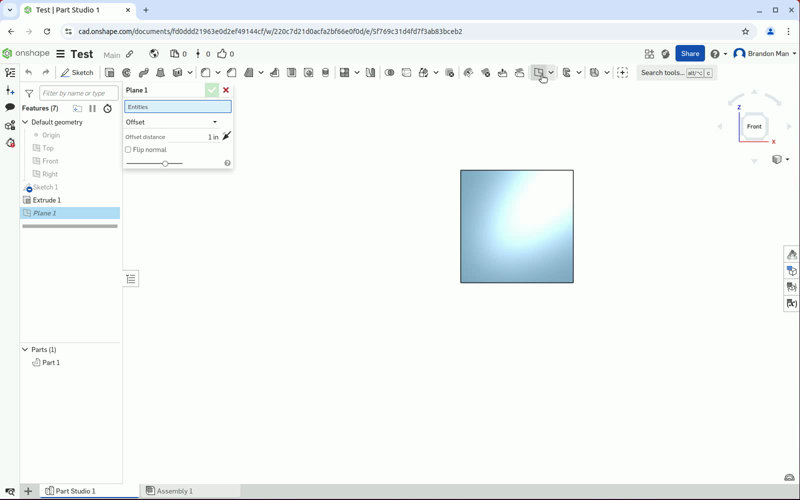
mouse_move(73, 163)
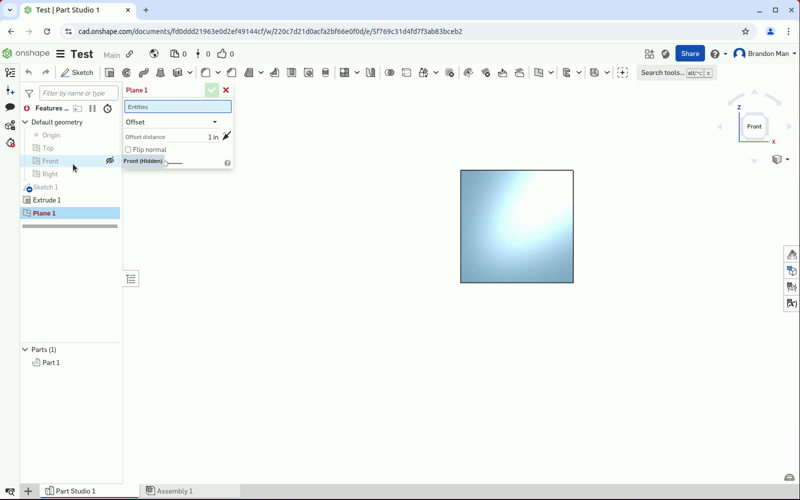
click(73, 163)
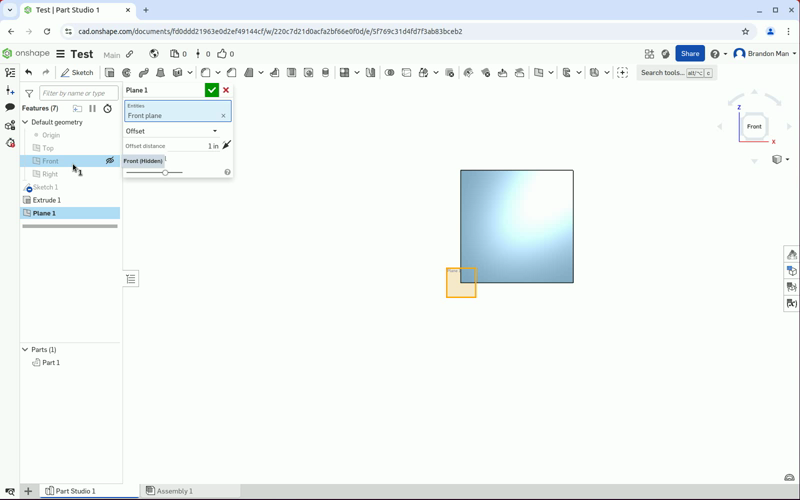
key(tab, 2)
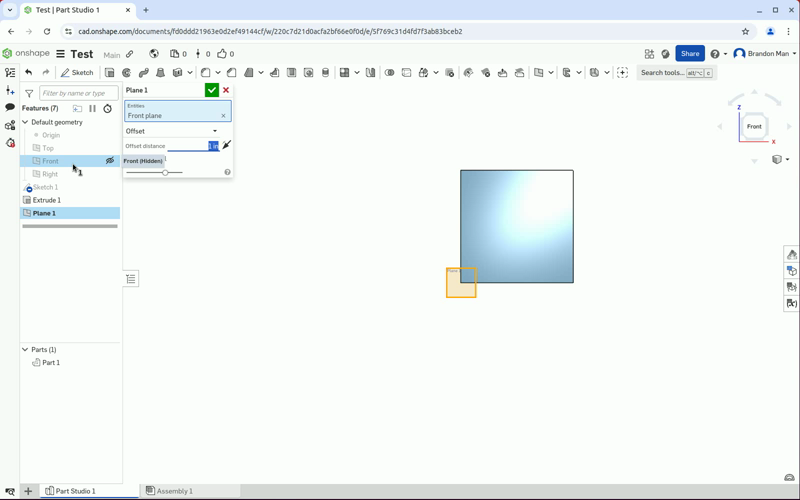
text(1.202)
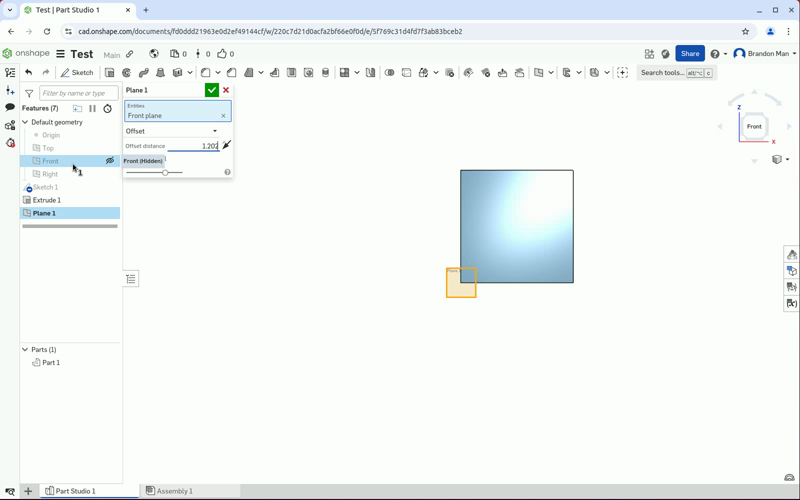
key(enter, 2)
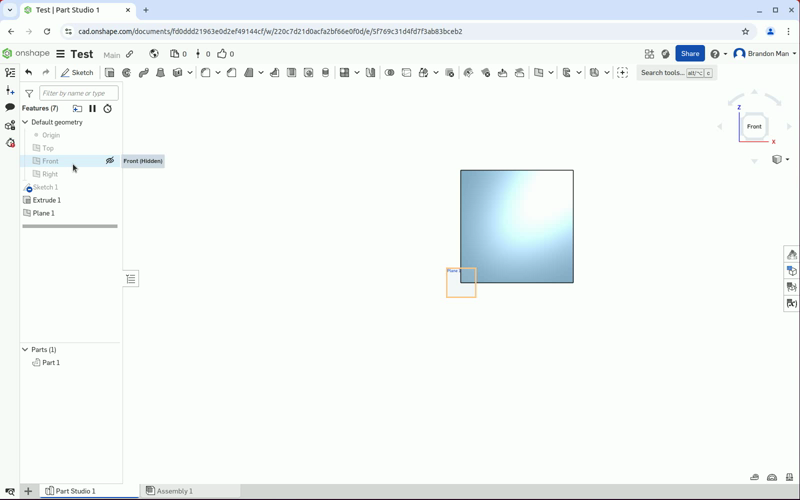
key(shift+s)
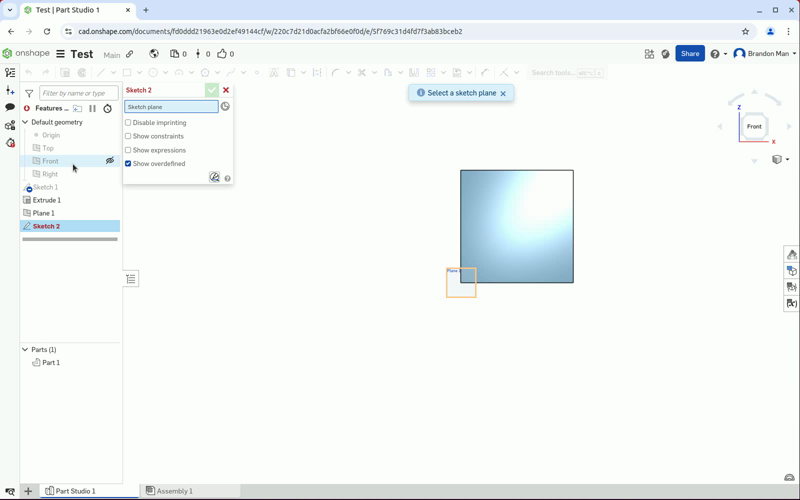
mouse_move(73, 215)
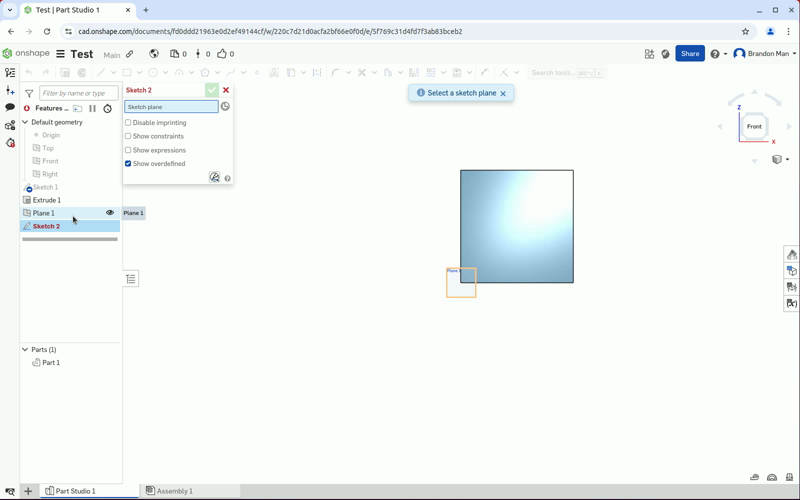
click(73, 215)
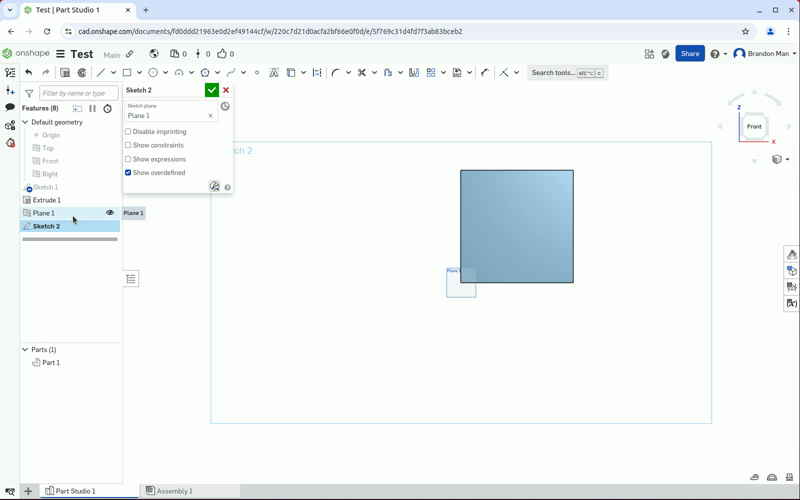
mouse_move(73, 352)
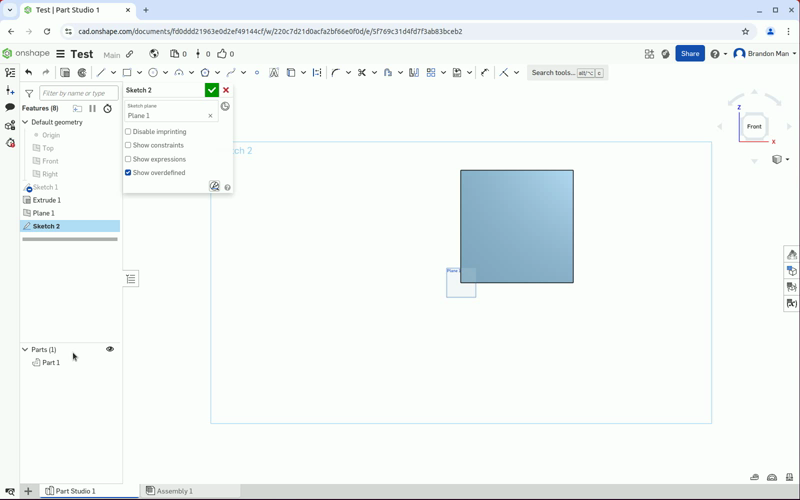
key(y)
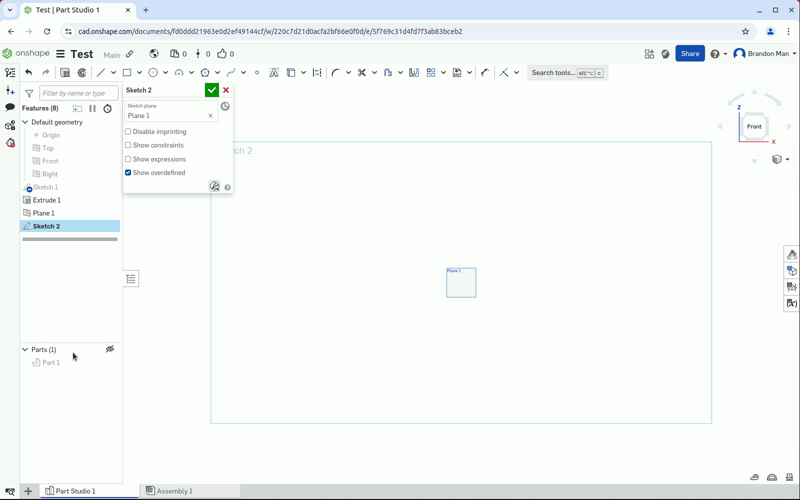
key(l)
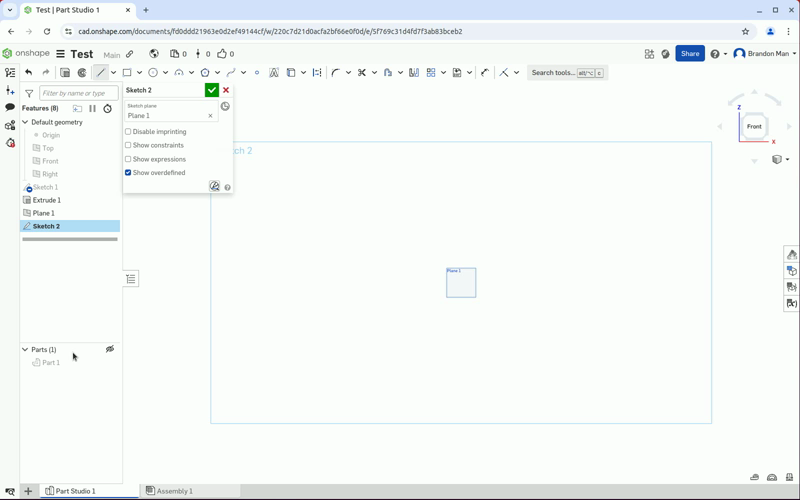
key_down(shift)
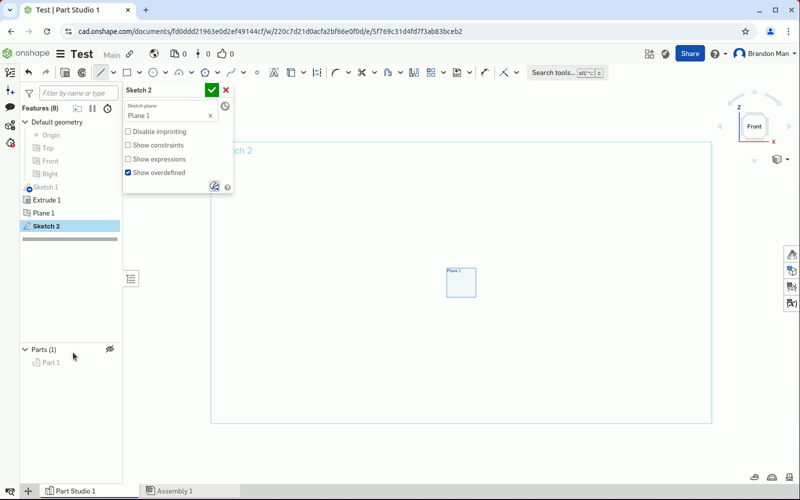
mouse_move(466, 276)
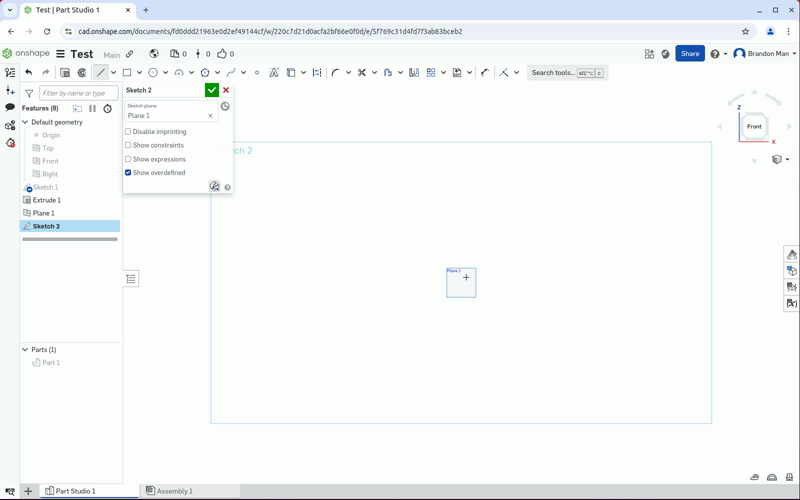
click(466, 276)
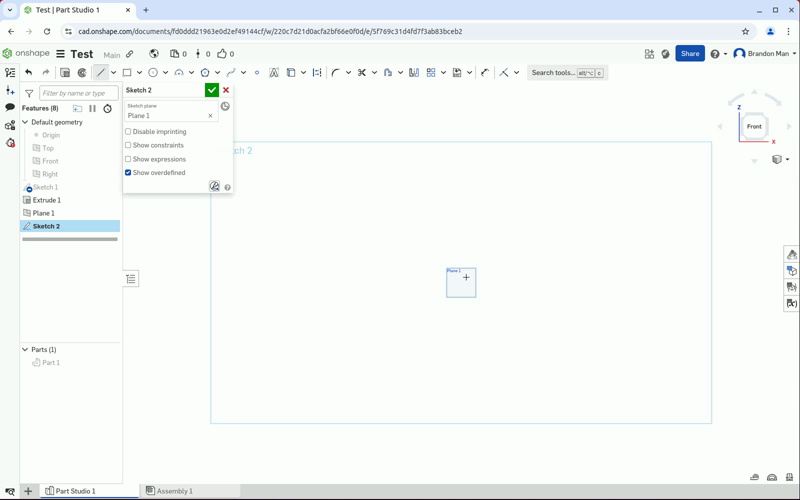
key_up(shift)
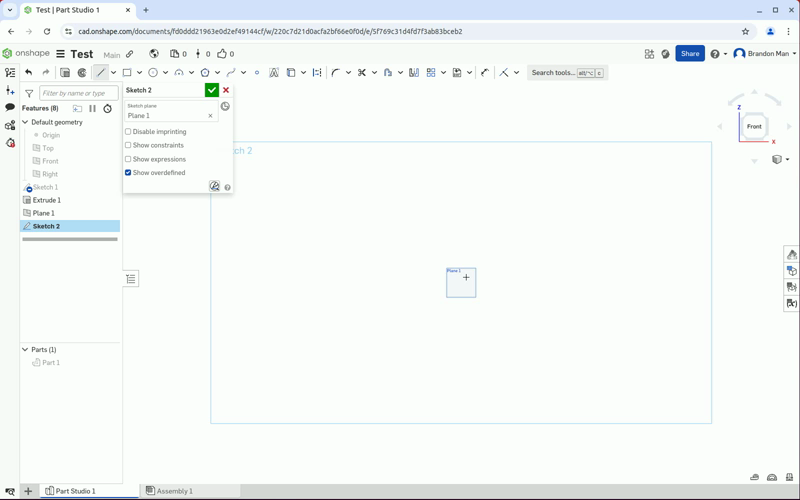
key_down(shift)
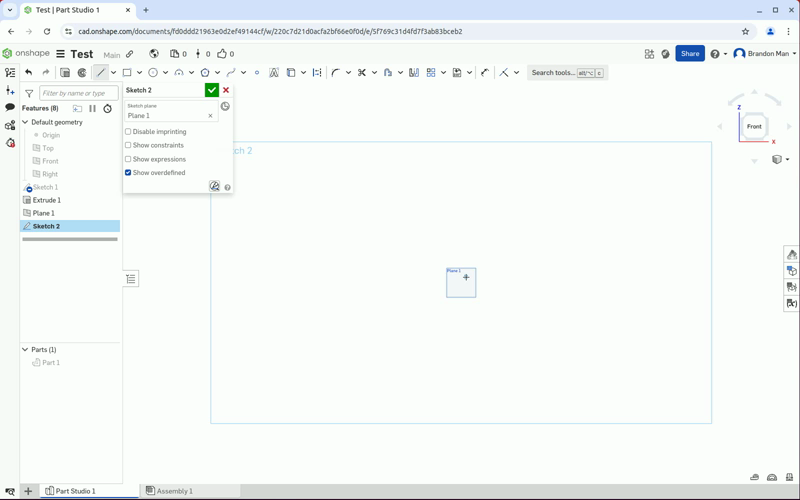
mouse_move(566, 277)
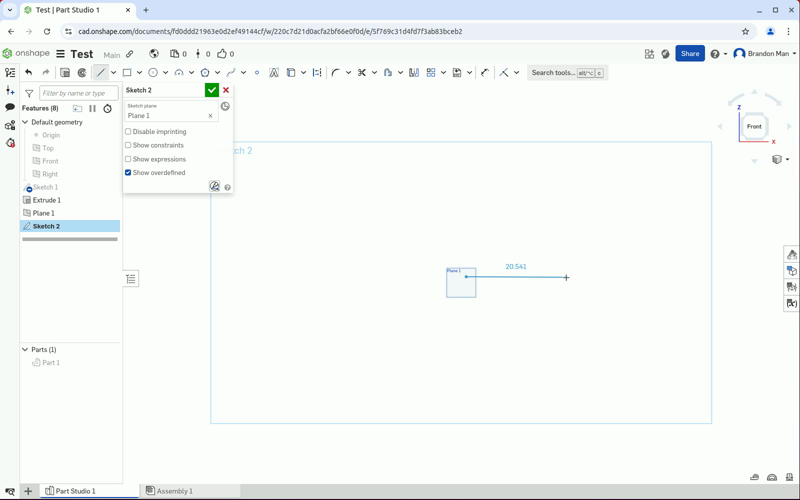
click(566, 277)
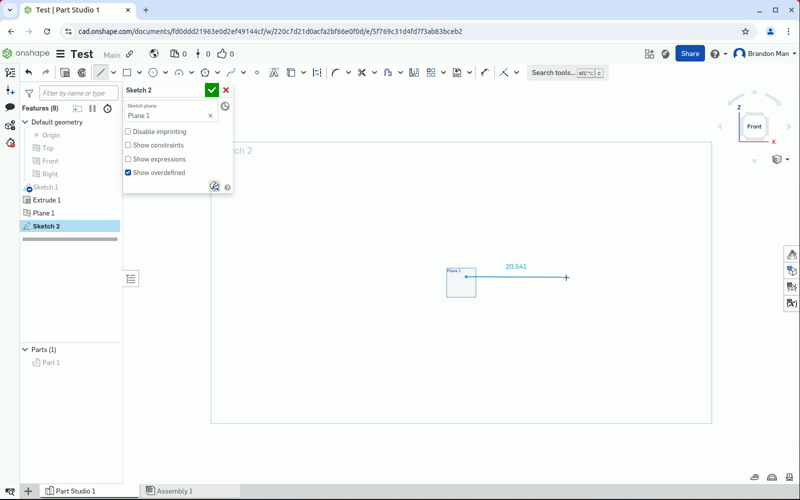
key_up(shift)
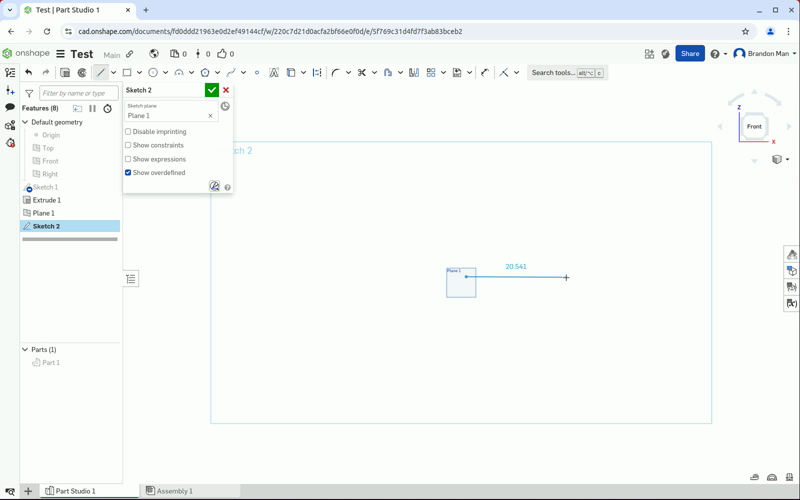
key_down(shift)
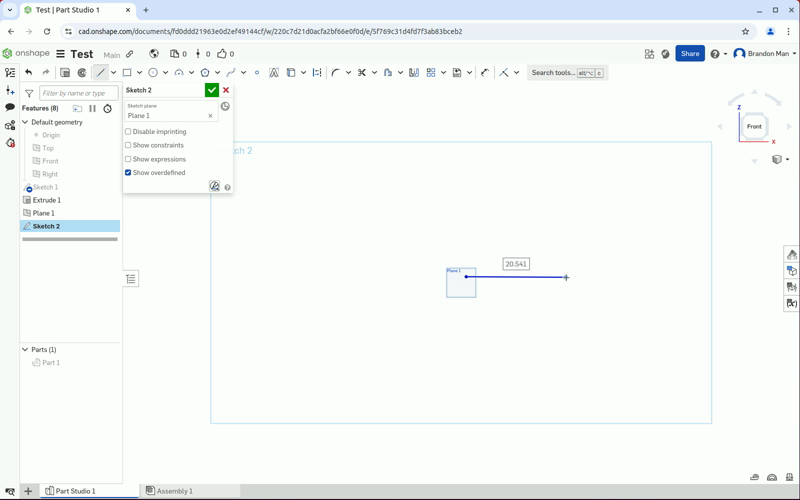
mouse_move(566, 177)
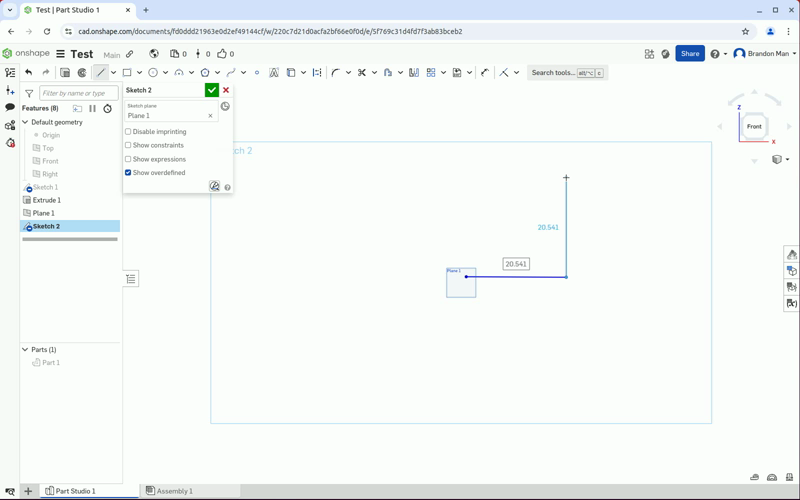
click(566, 177)
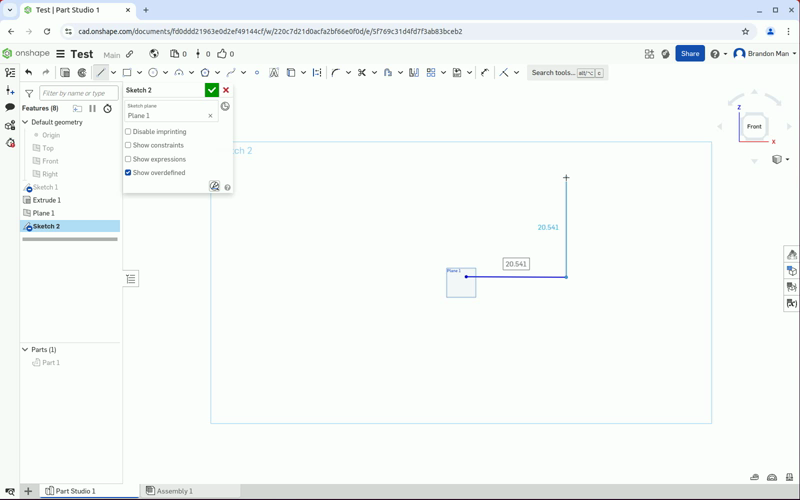
key_up(shift)
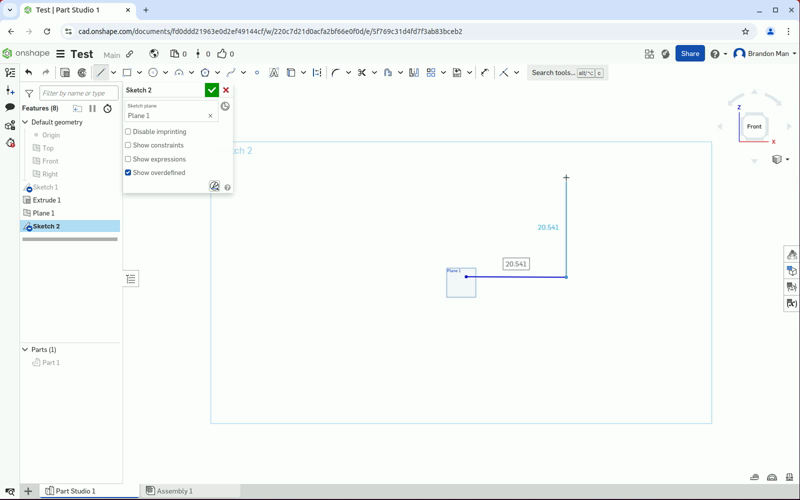
key_down(shift)
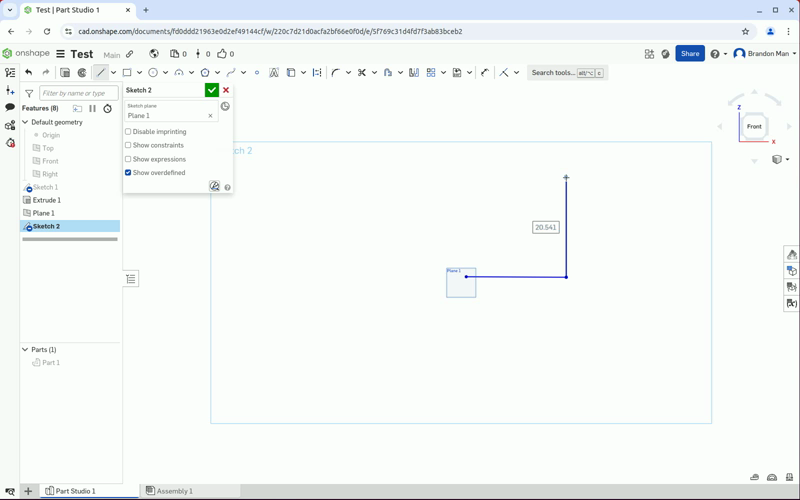
mouse_move(466, 177)
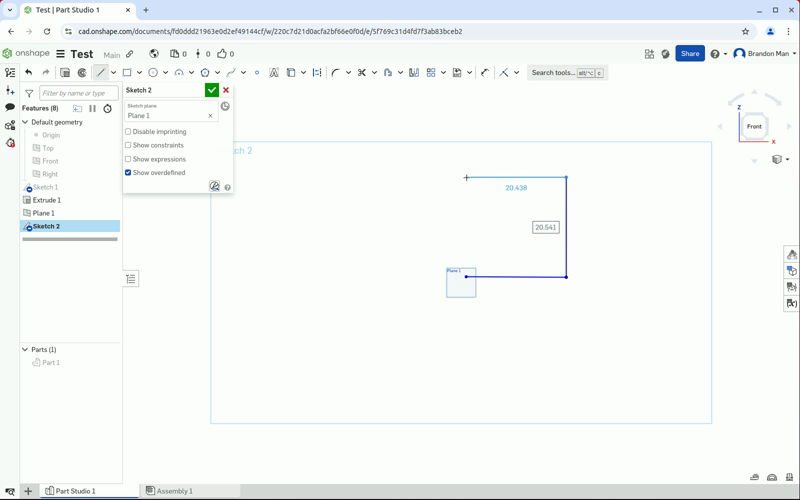
click(466, 177)
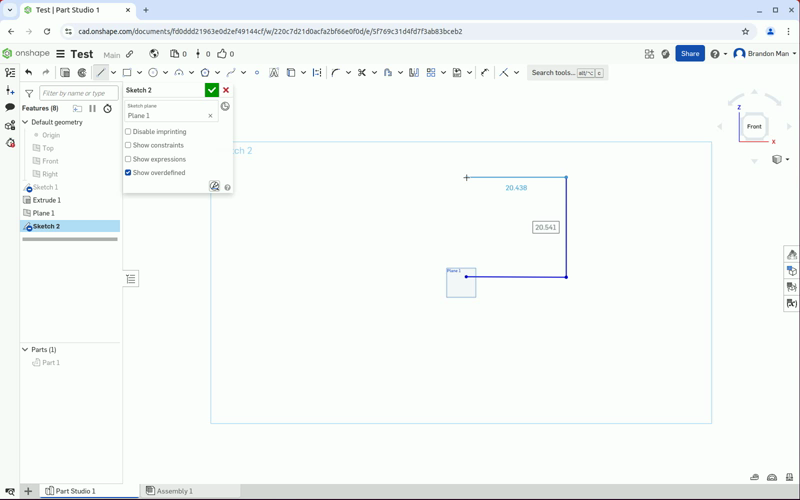
key_up(shift)
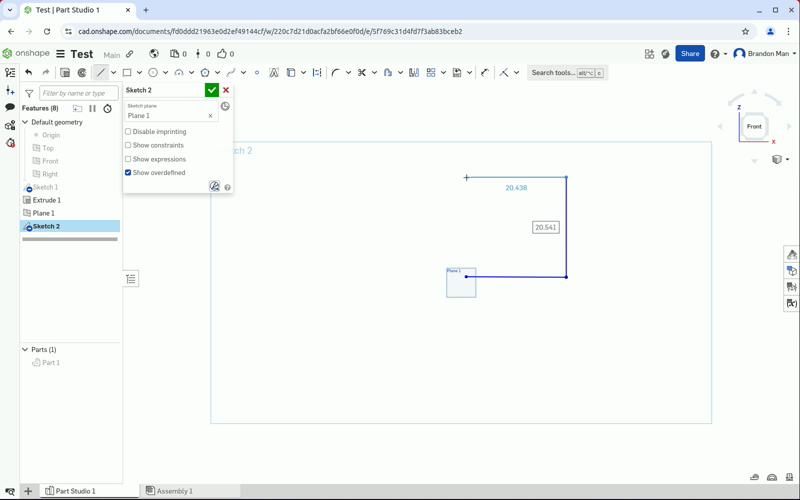
key_down(shift)
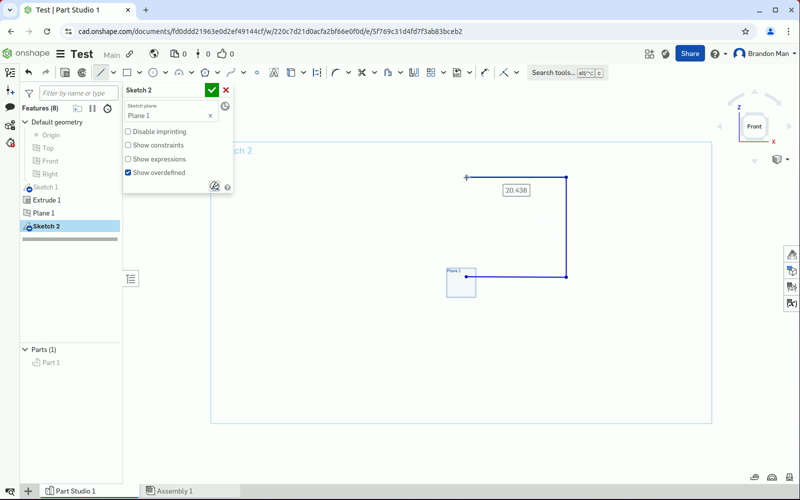
mouse_move(466, 276)
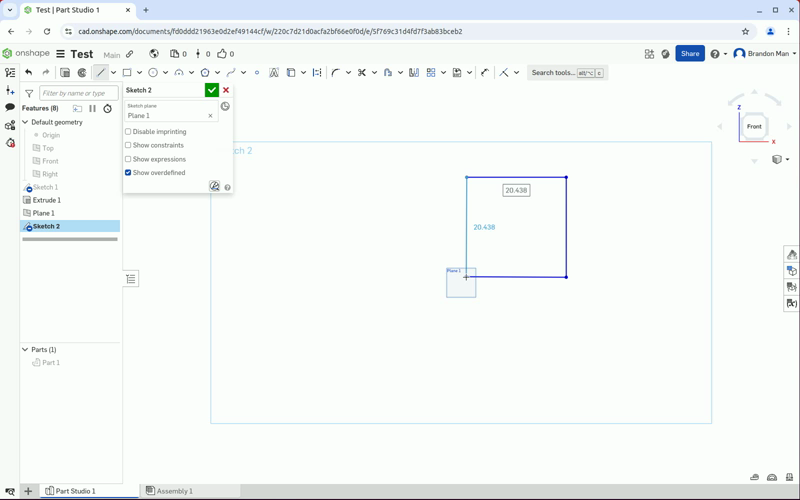
key_up(shift)
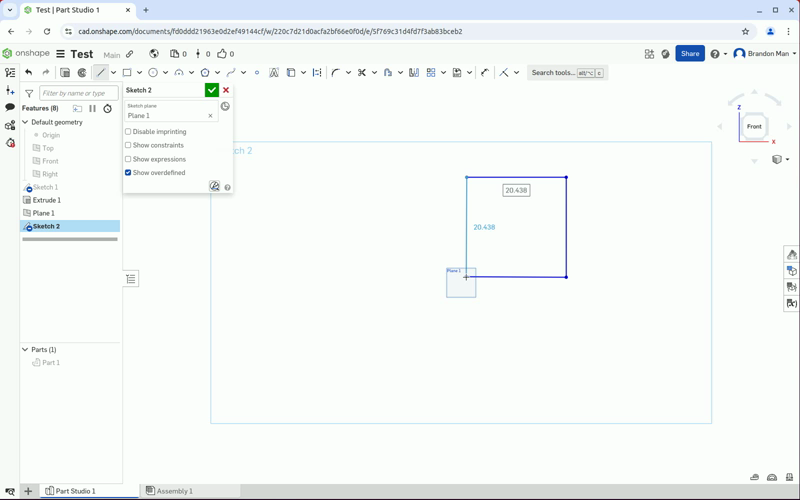
click(466, 276)
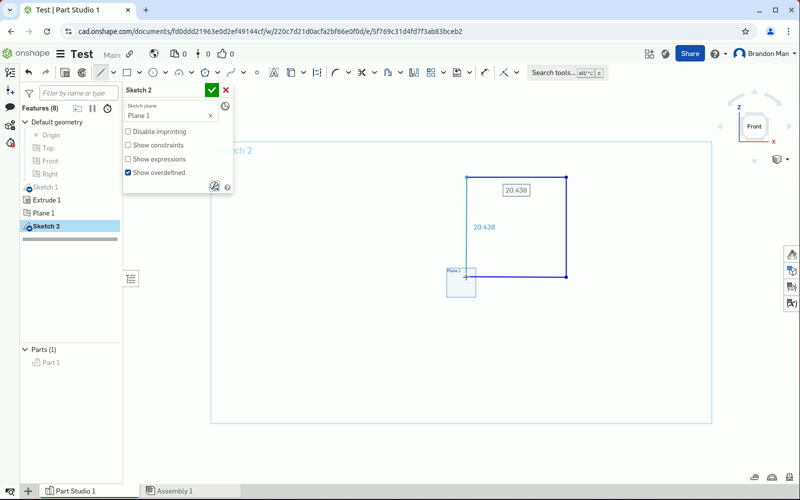
key(esc)
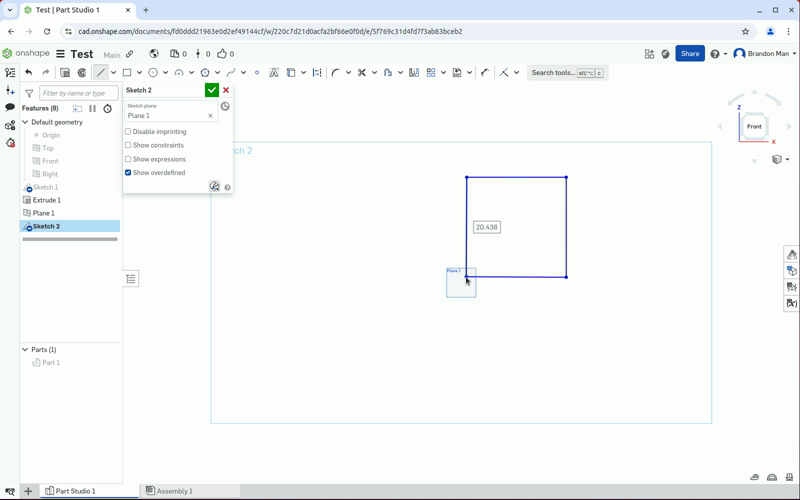
mouse_move(547, 245)
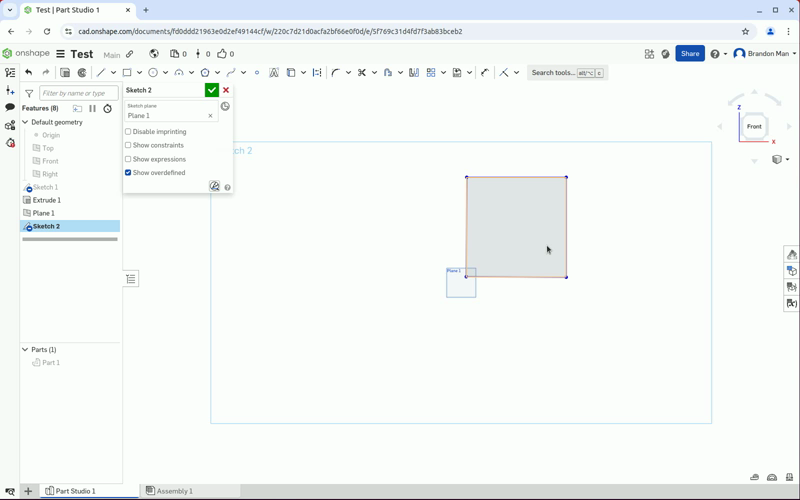
click(547, 245)
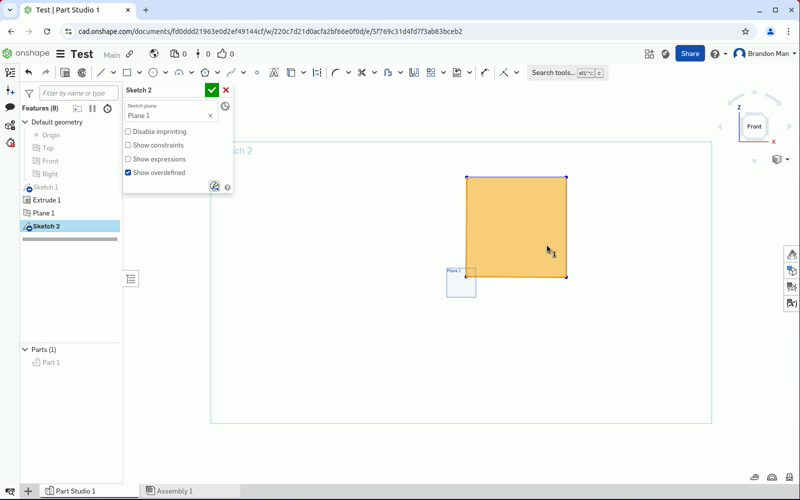
mouse_move(73, 352)
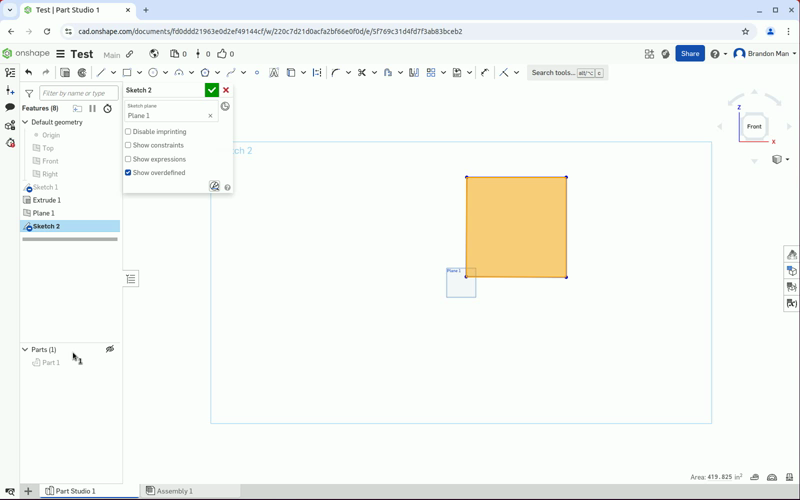
key(shift+y)
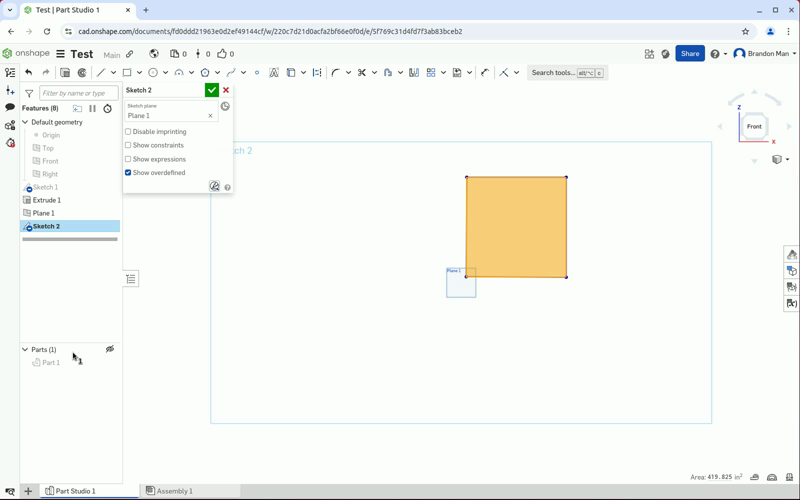
key(shift+e)
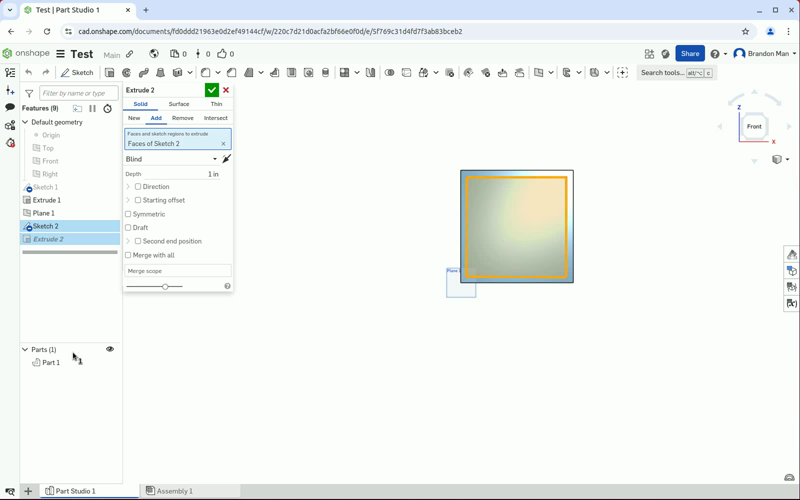
mouse_move(143, 106)
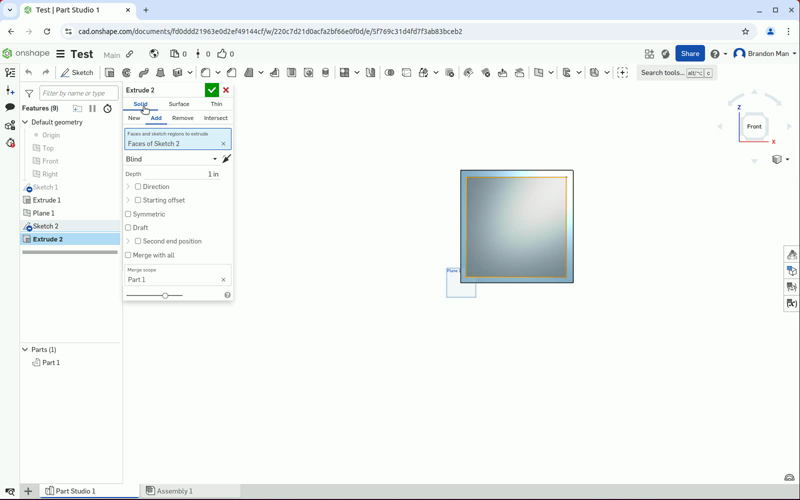
click(143, 106)
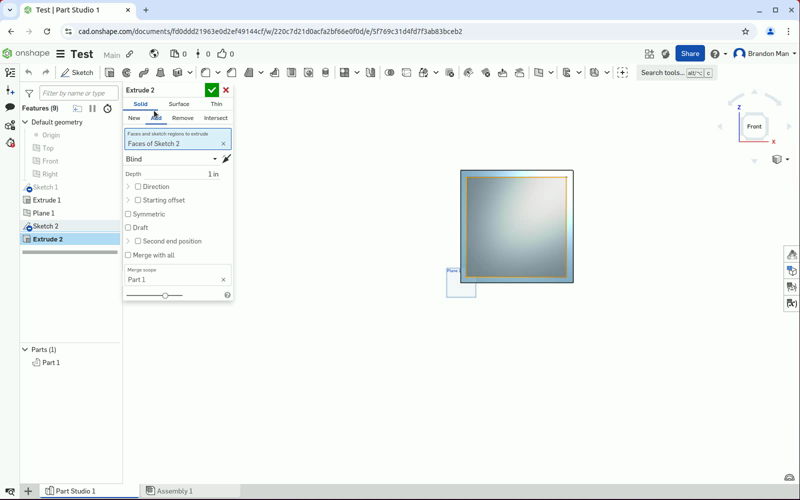
mouse_move(186, 120)
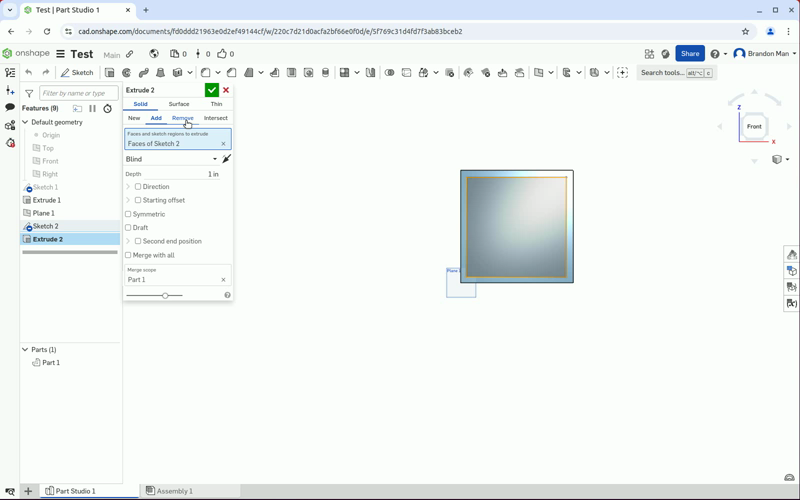
click(186, 120)
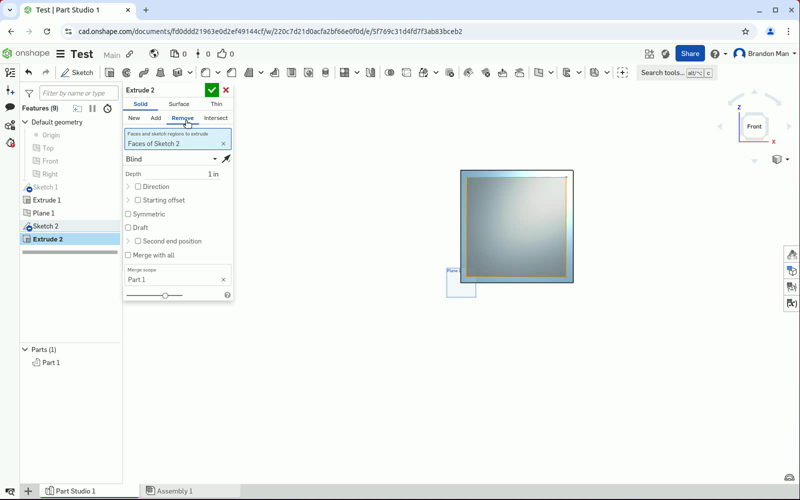
key(tab, 4)
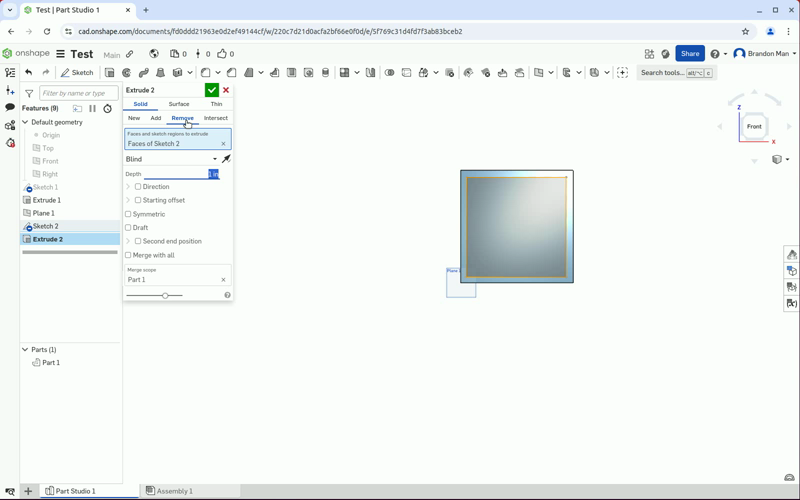
text(1.204)
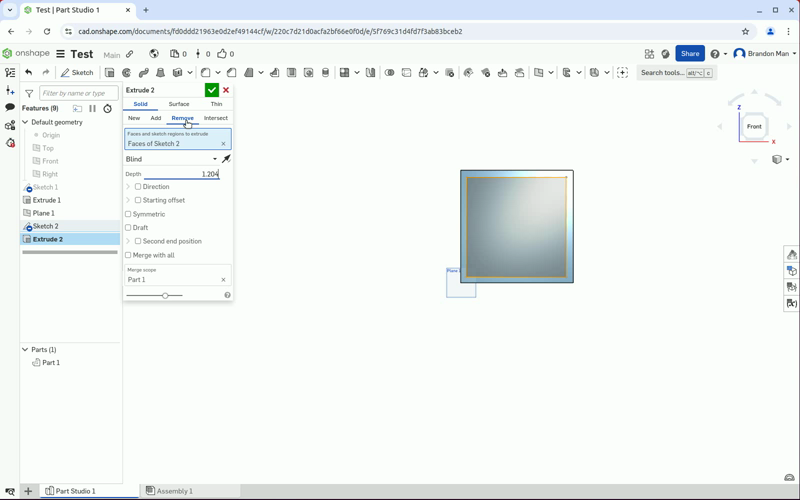
key(tab, 6)
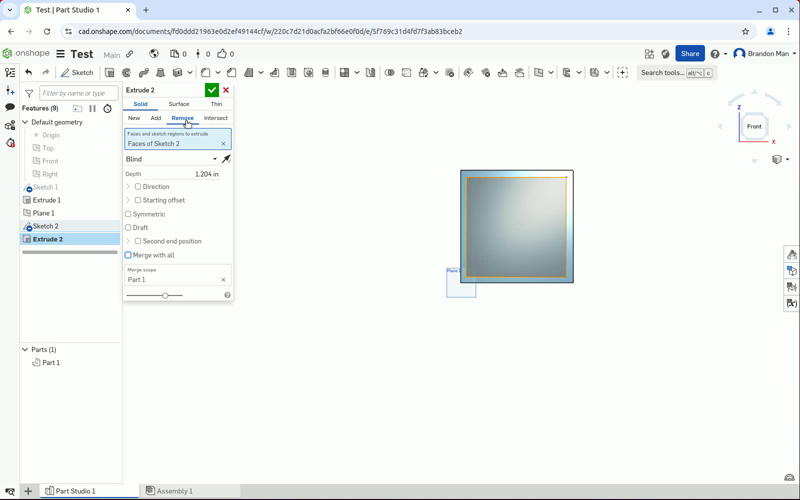
key(space)
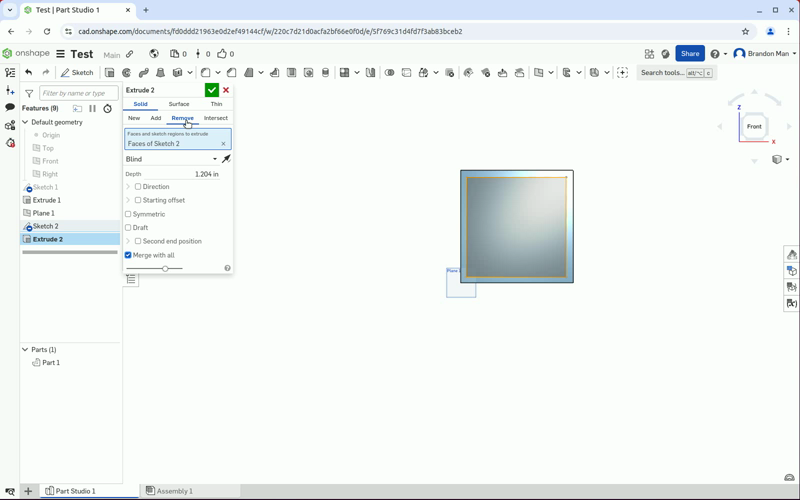
key(enter)
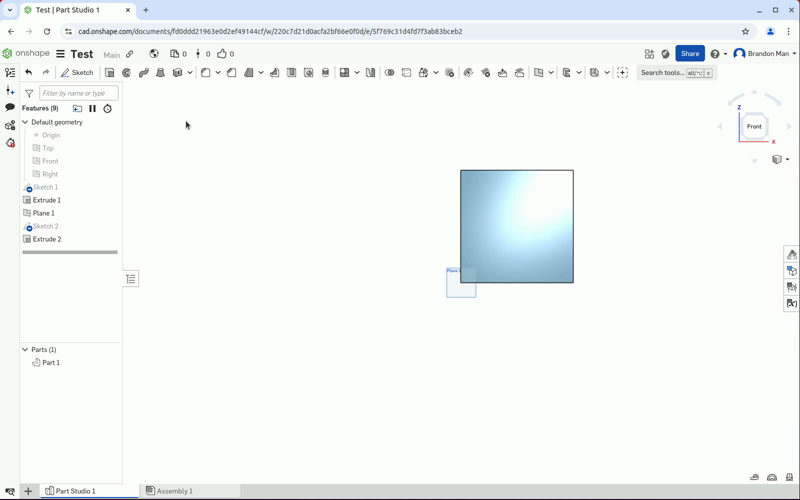
key(shift+h)
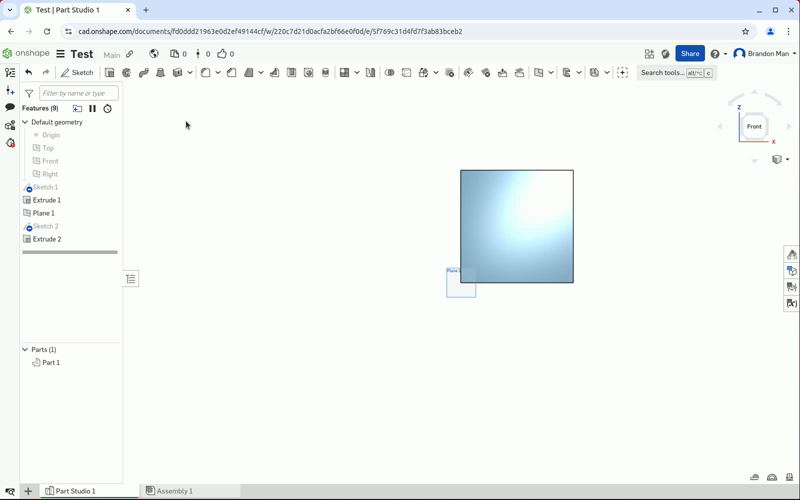
key(shift+h)
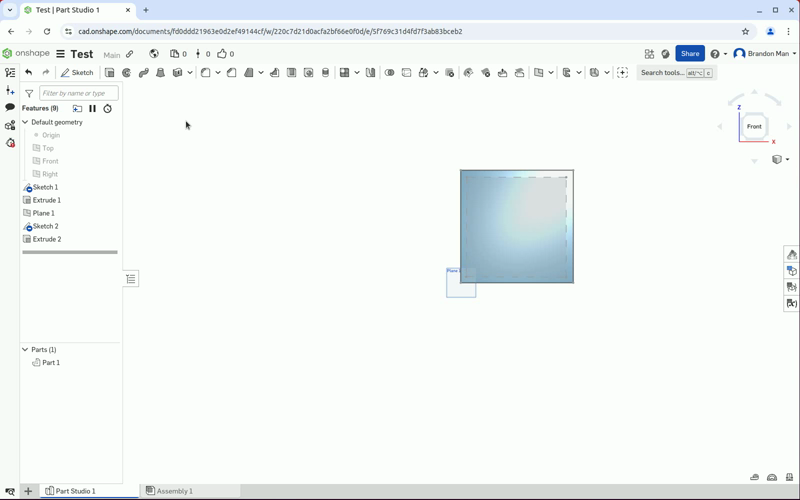
key(shift+7)
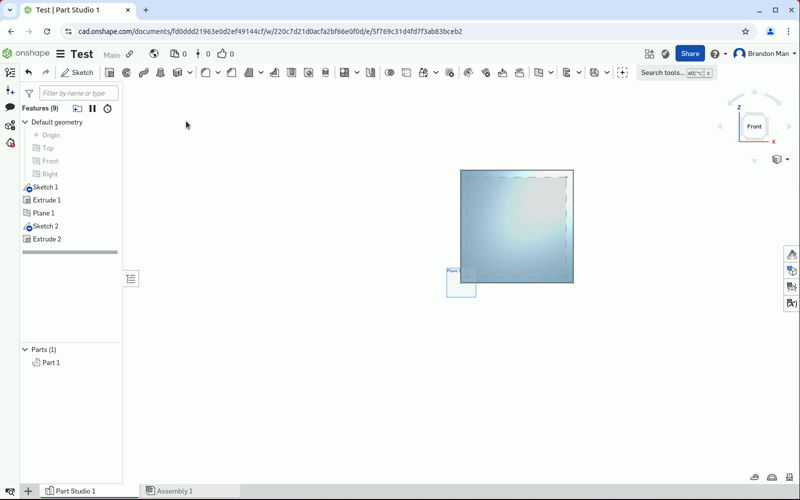
key(left, 2)
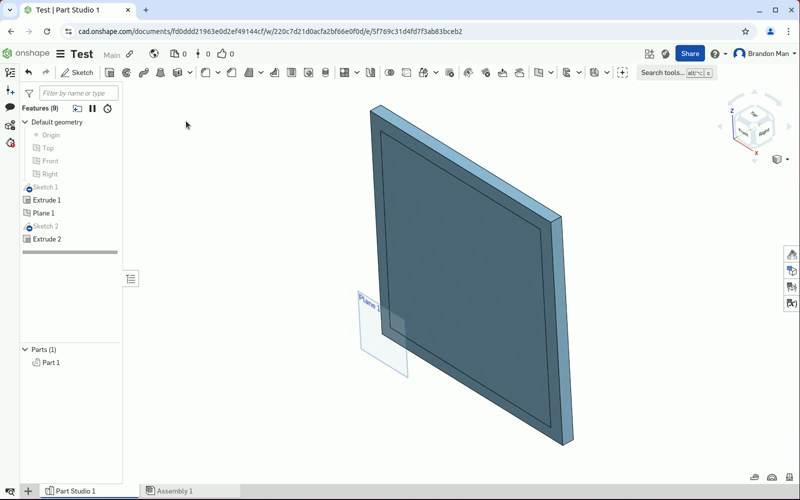
key(down, 2)
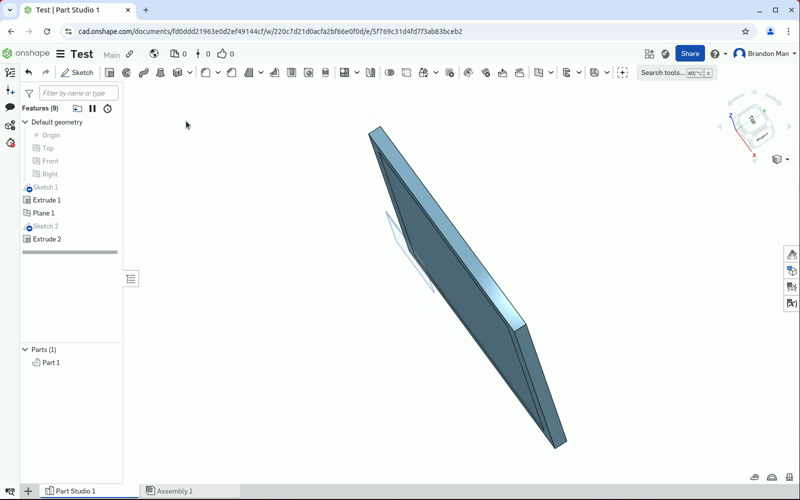
key(up, 2)
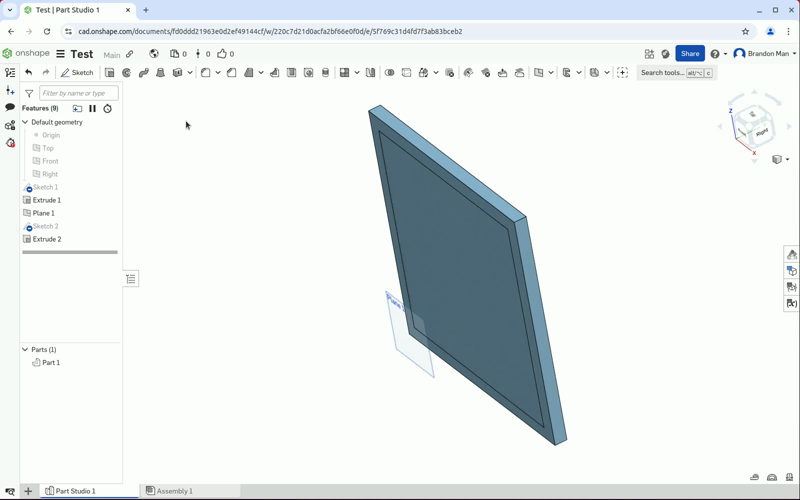
key(right, 2)
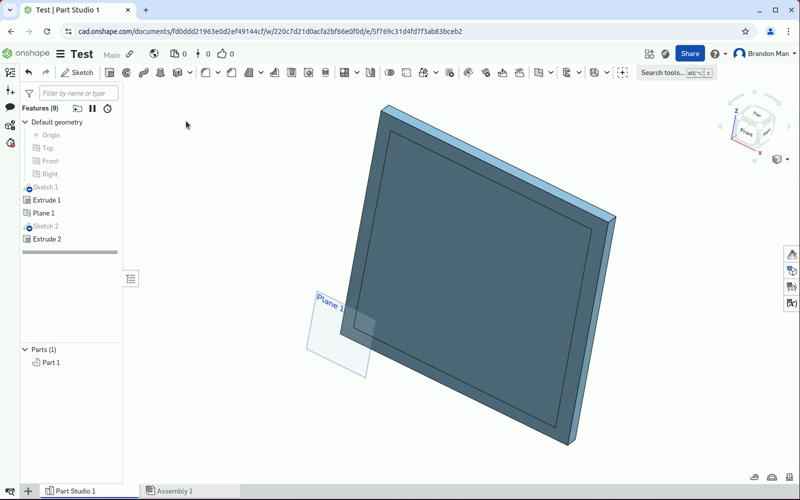
mouse_move(73, 189)
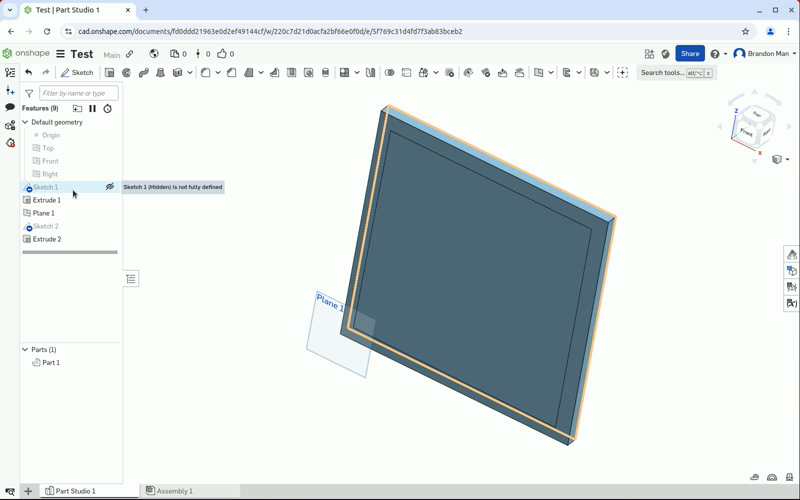
click(73, 189)